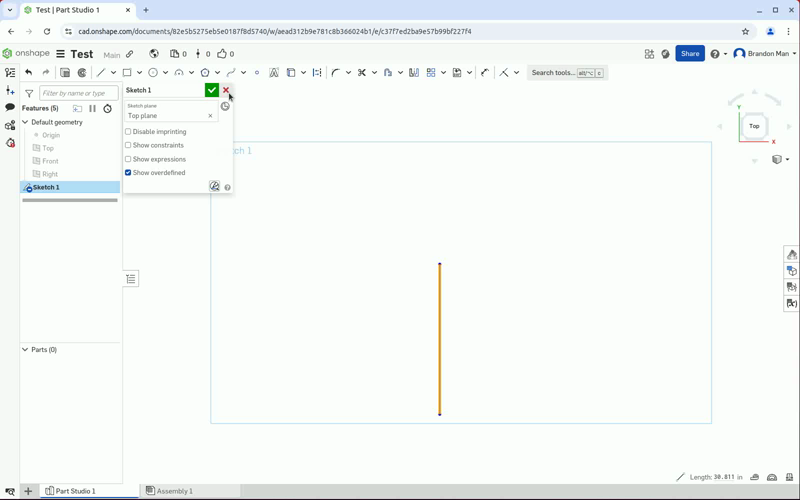
key(shift+h)
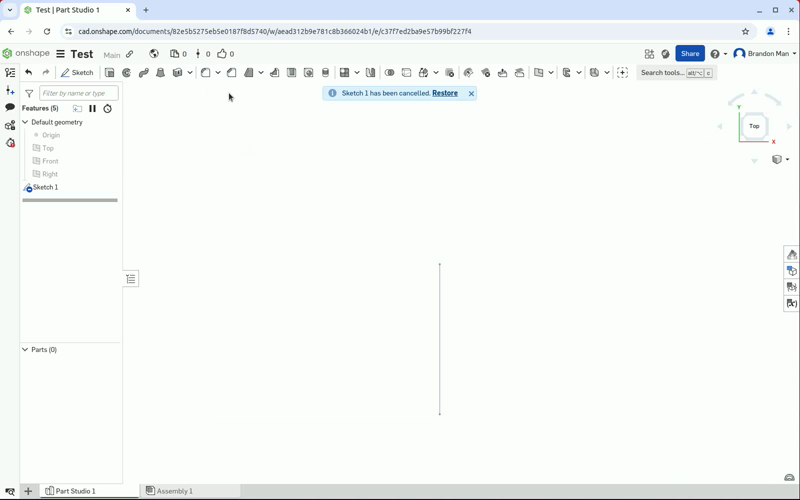
key(shift+s)
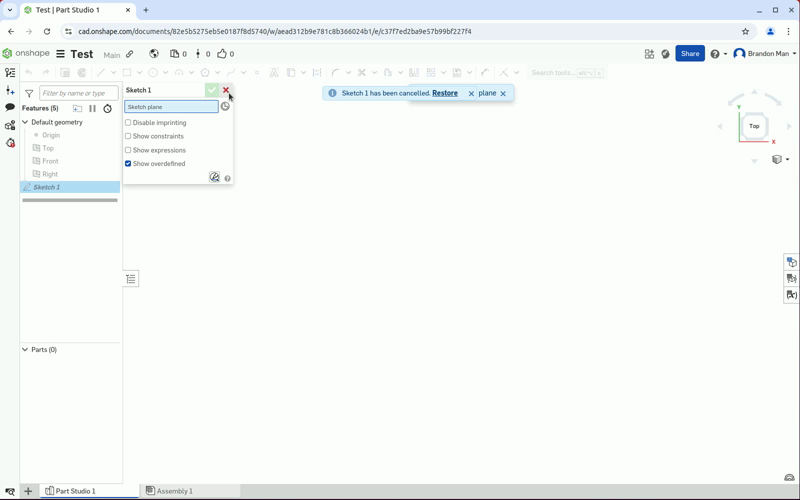
mouse_move(73, 150)
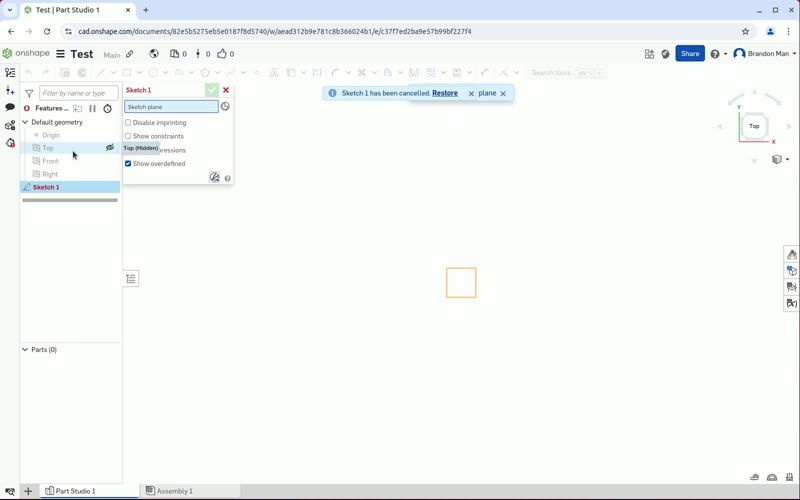
click(73, 150)
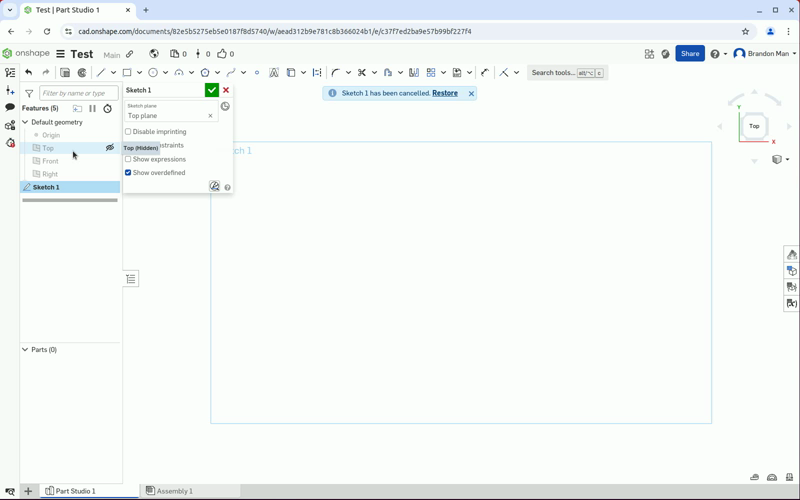
mouse_move(73, 352)
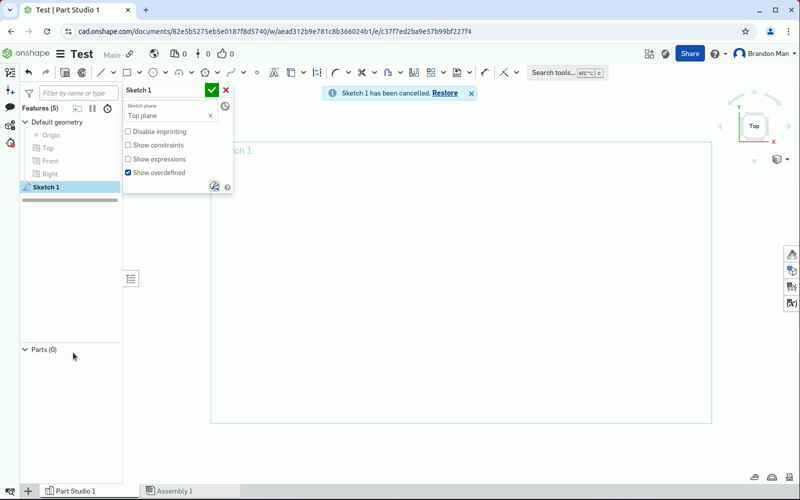
key(y)
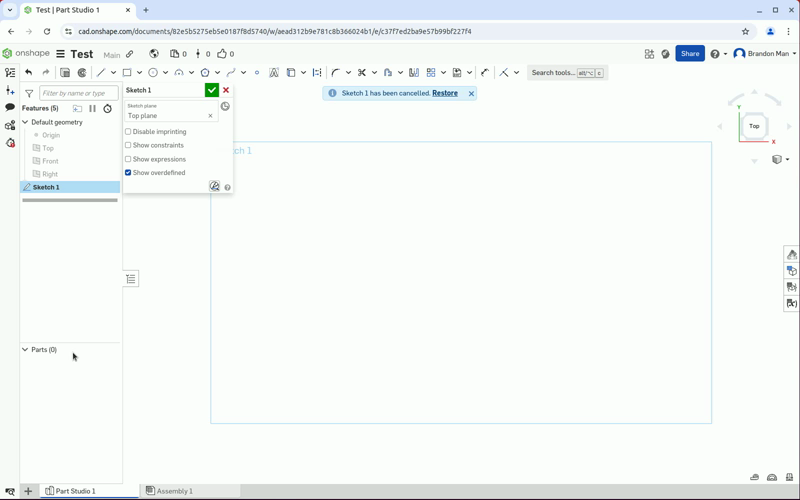
key(c)
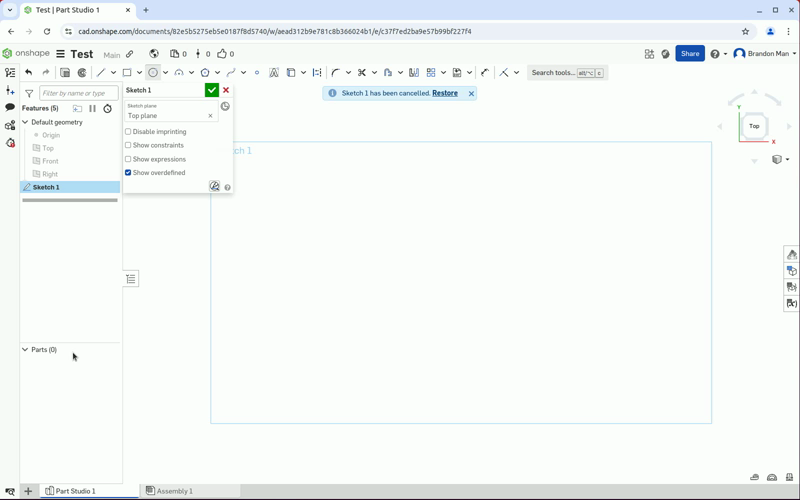
key_down(shift)
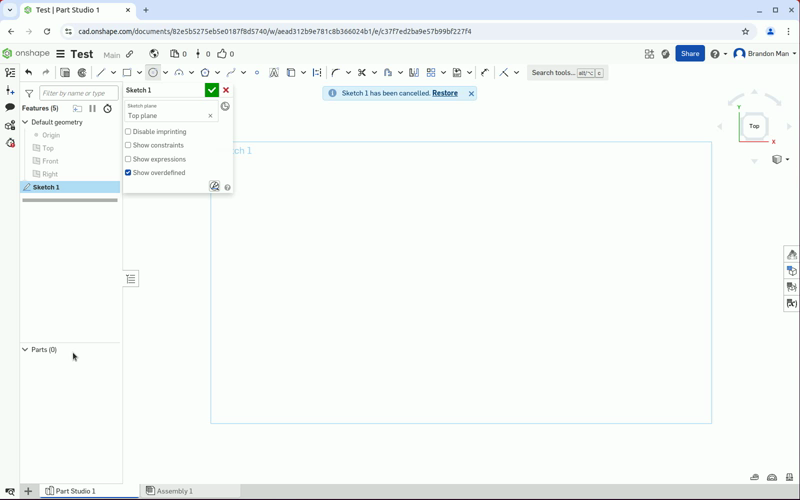
mouse_move(461, 282)
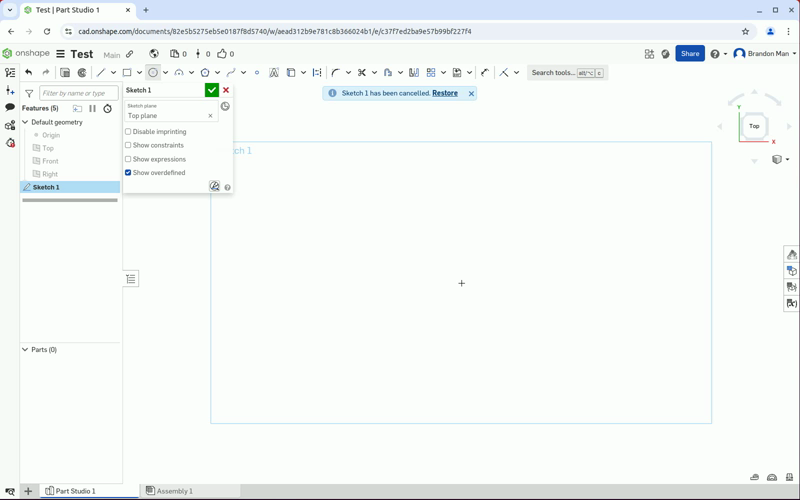
click(461, 282)
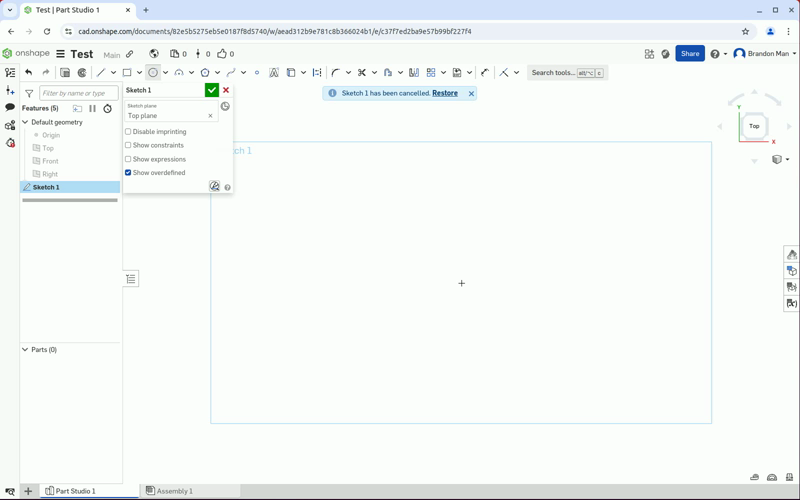
key_up(shift)
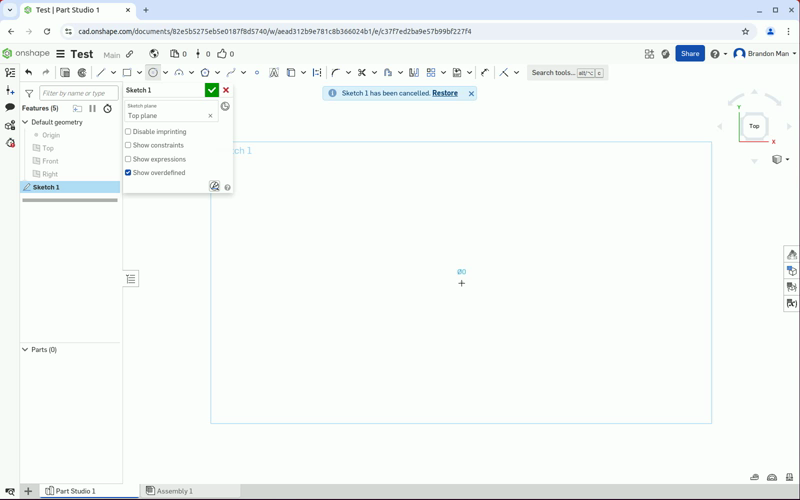
mouse_move(492, 282)
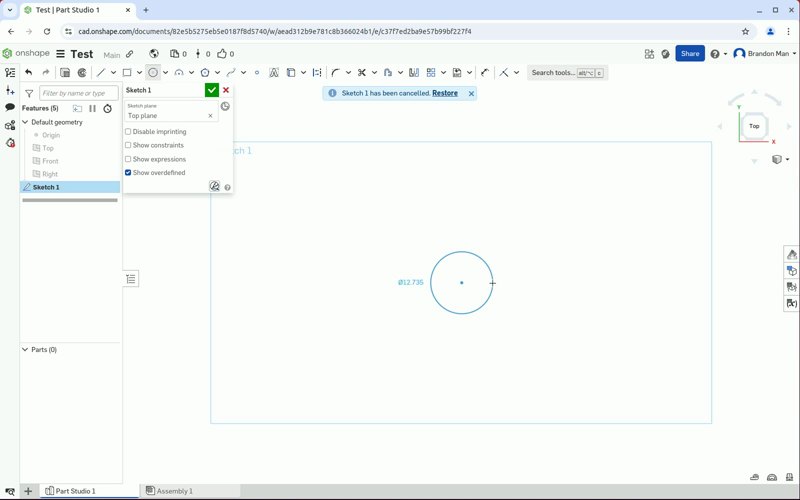
click(492, 282)
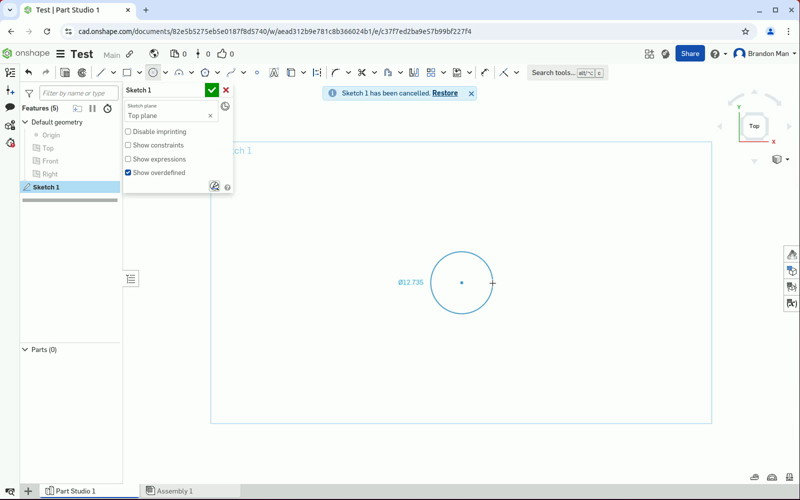
key(esc)
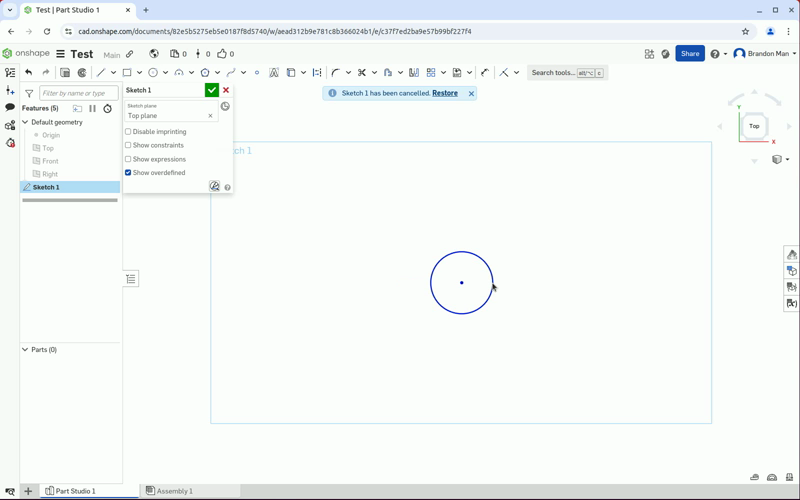
mouse_move(489, 285)
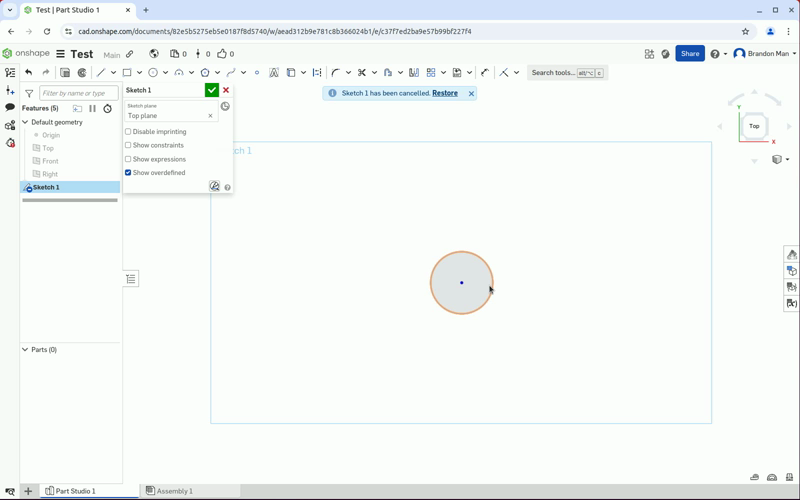
click(489, 285)
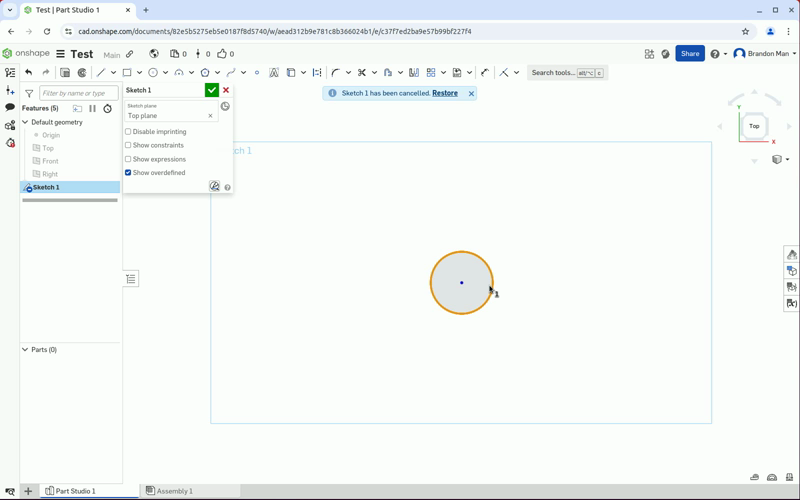
mouse_move(73, 352)
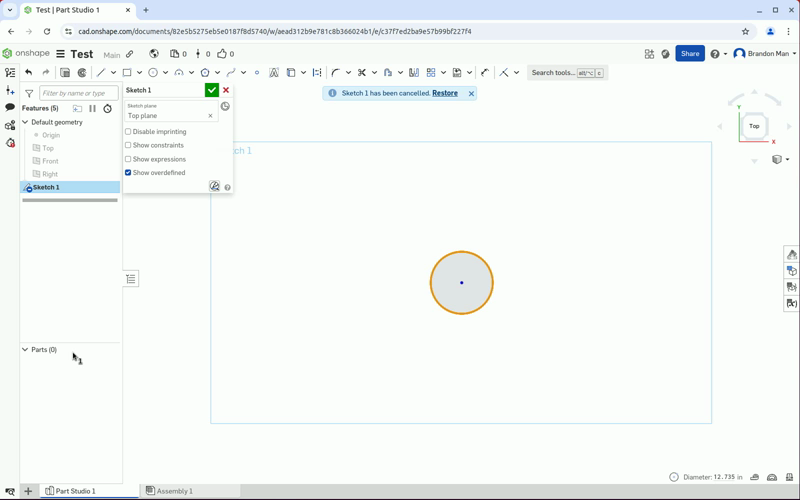
key(shift+y)
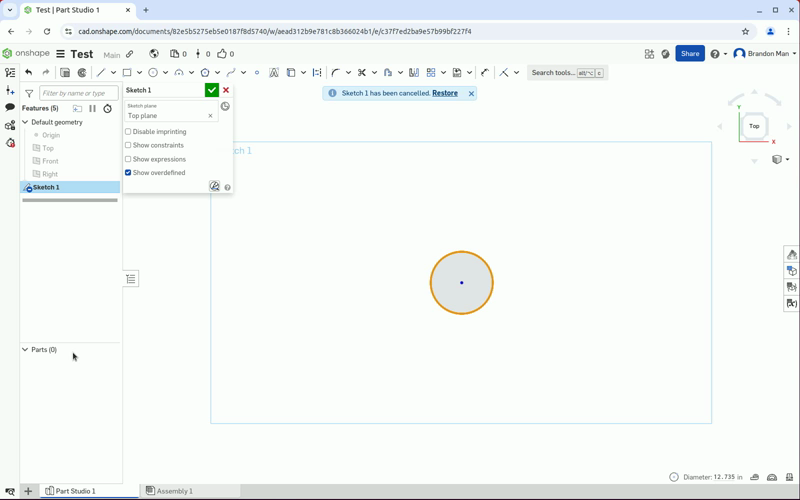
key(shift+e)
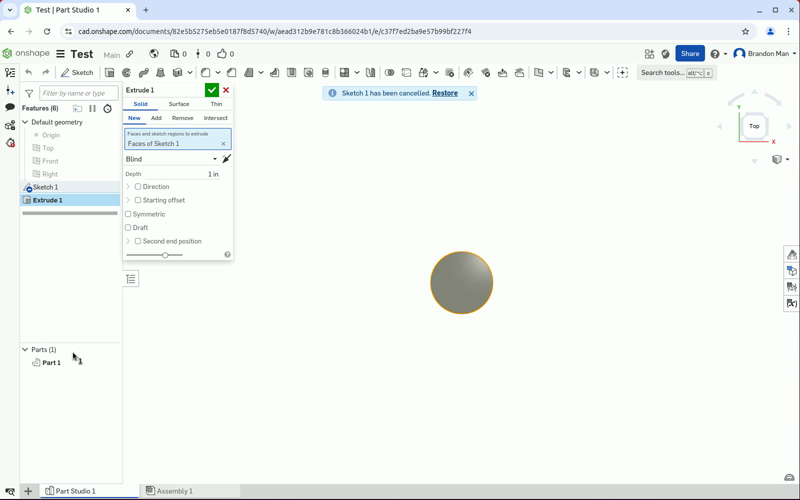
mouse_move(143, 106)
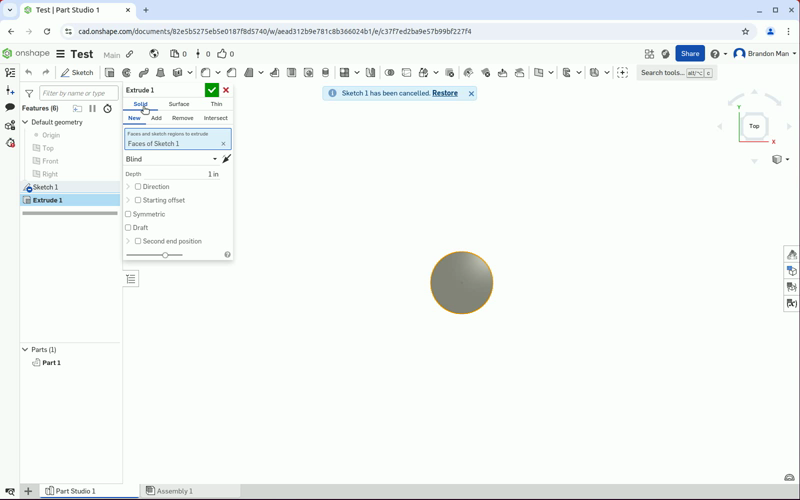
click(143, 106)
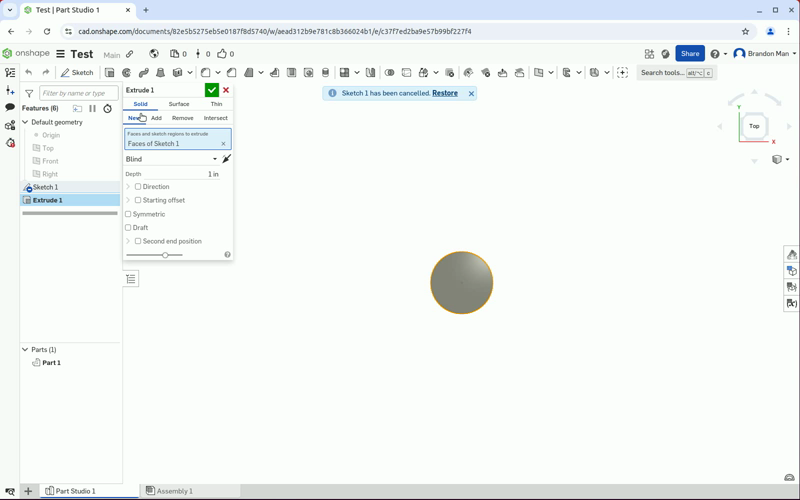
mouse_move(137, 120)
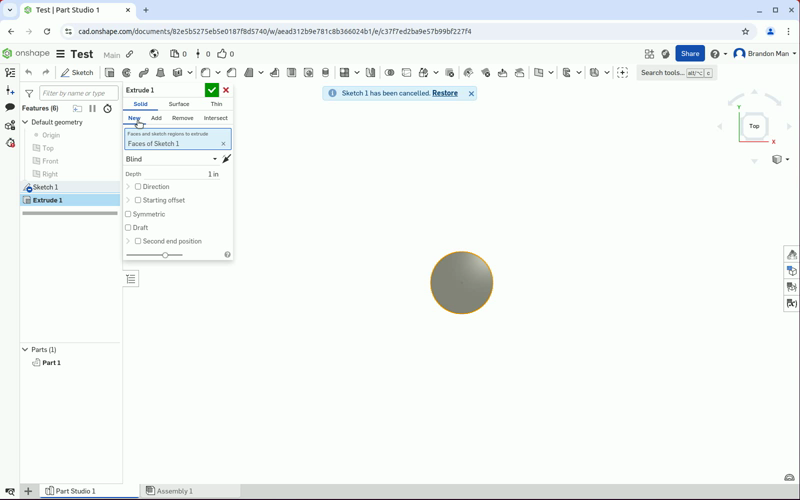
click(137, 120)
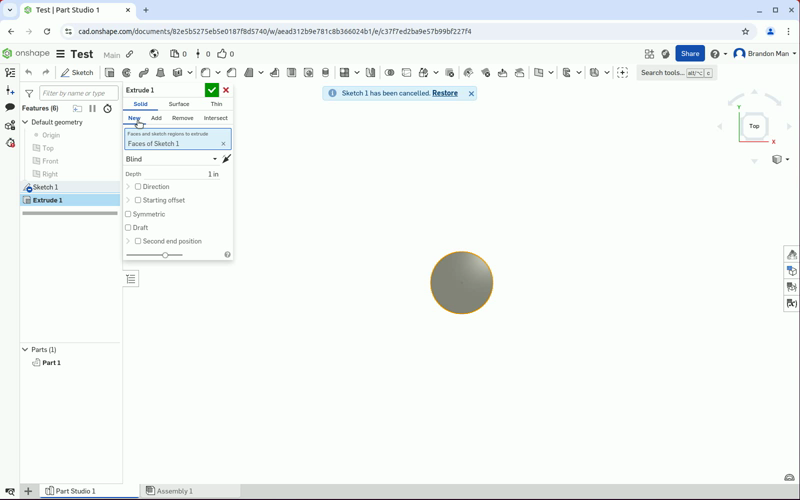
key(tab, 4)
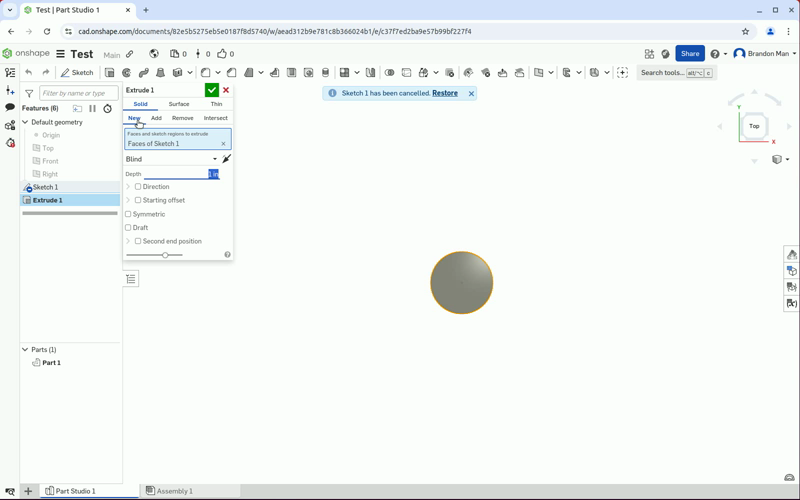
text(21.664)
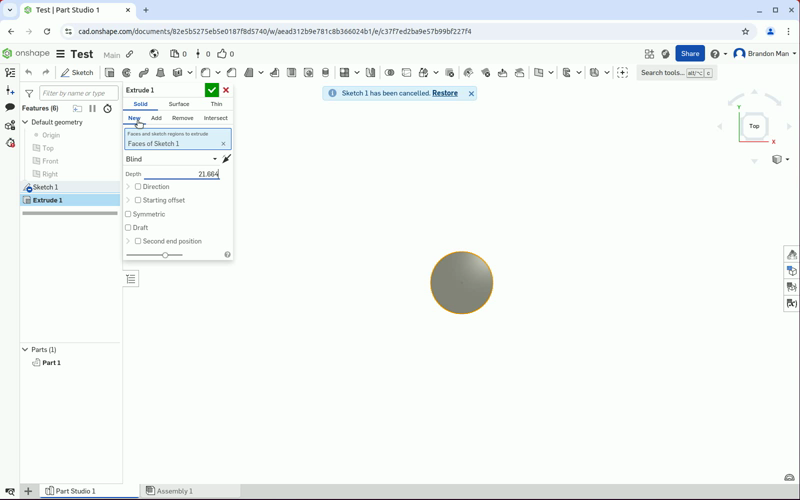
key(tab, 3)
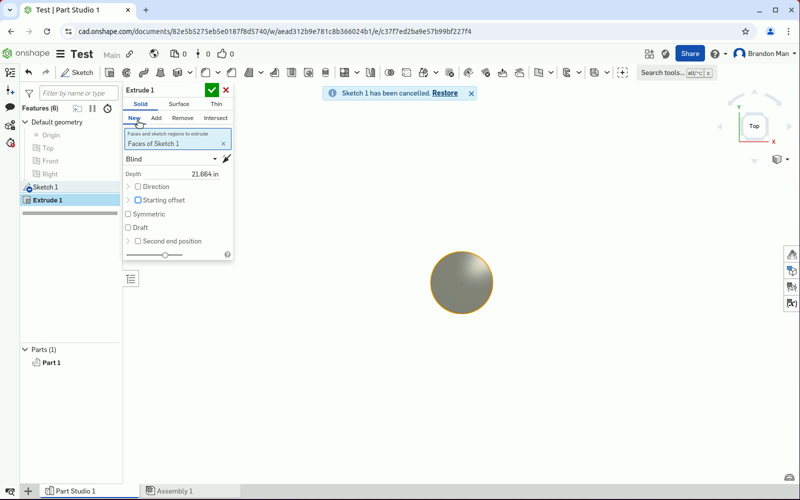
key(tab, 2)
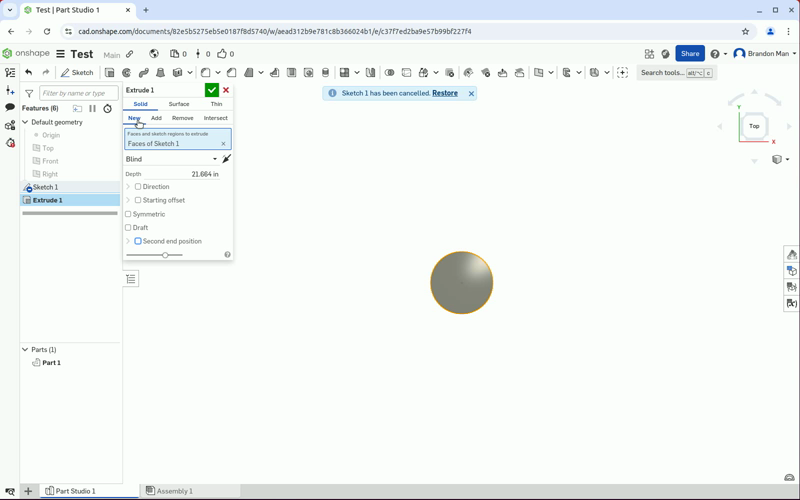
key(space)
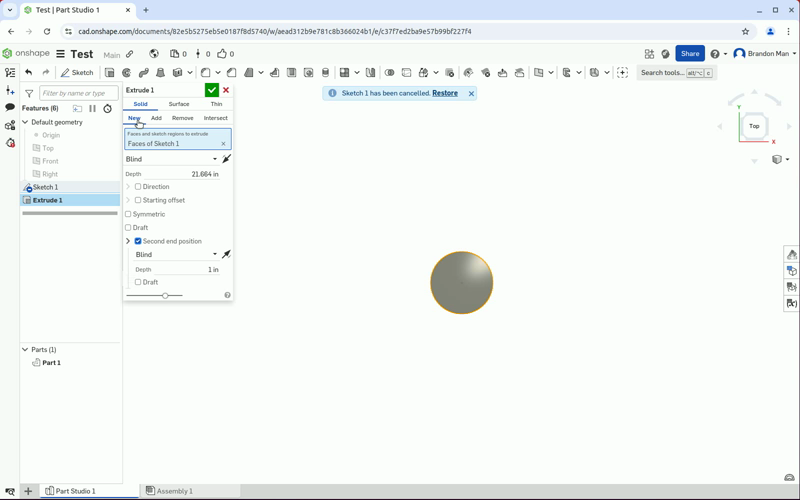
key(tab, 3)
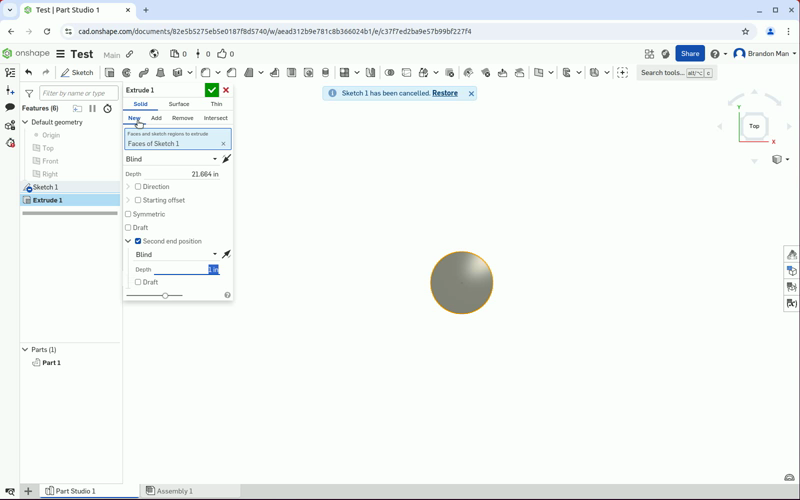
text(23.108)
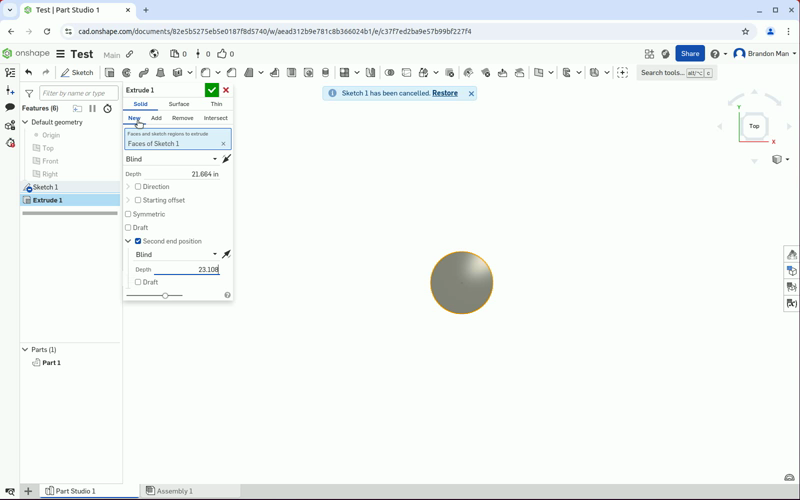
key(enter)
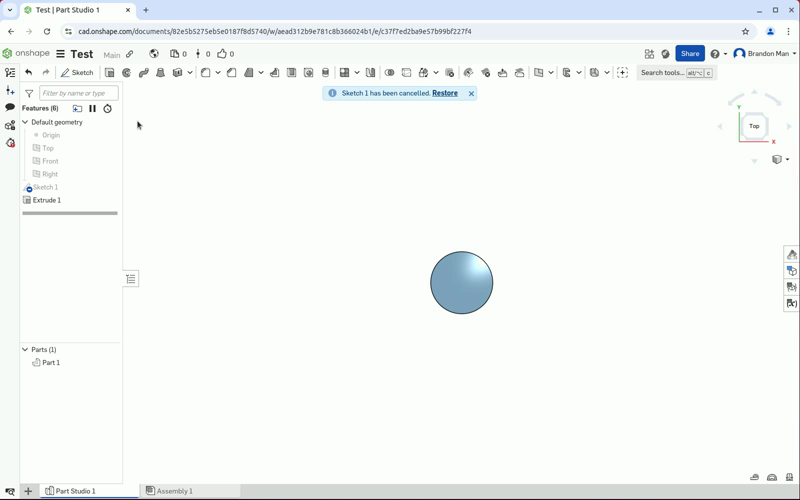
key(shift+h)
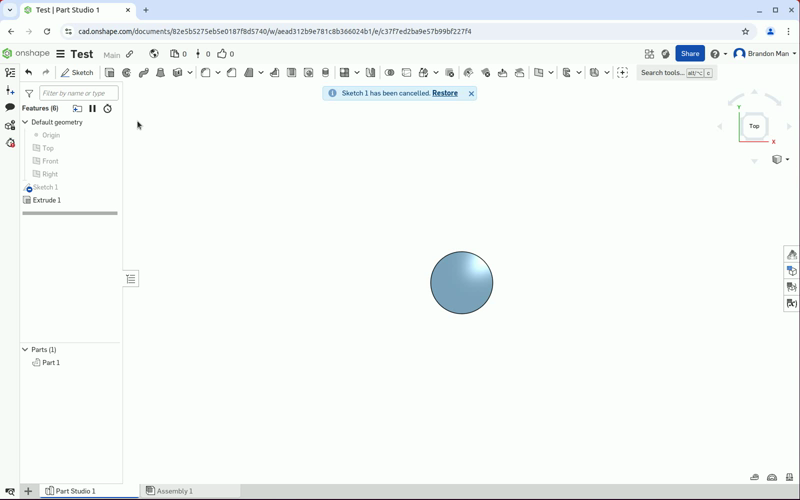
key(shift+h)
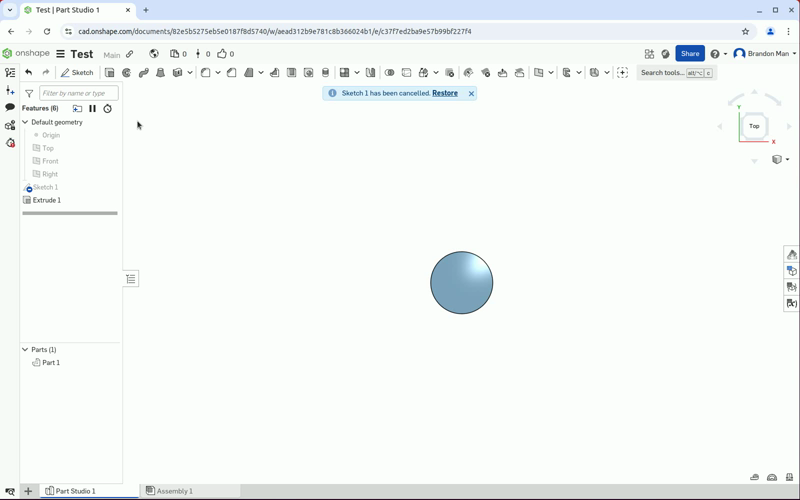
mouse_move(73, 189)
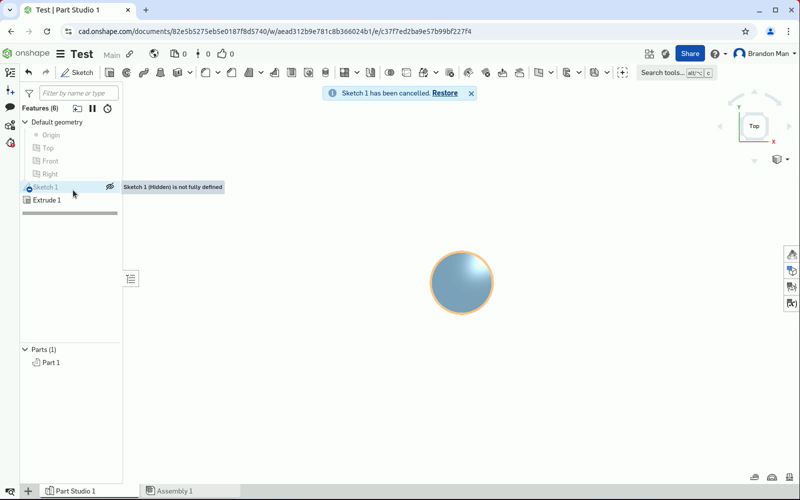
click(73, 189)
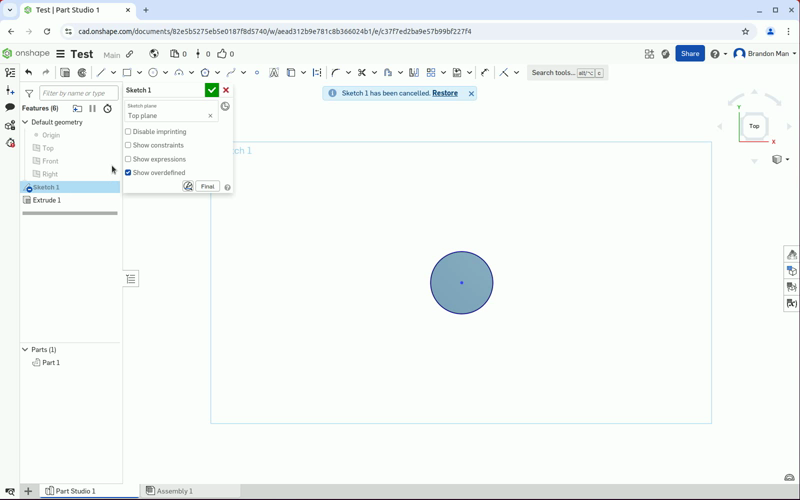
mouse_move(229, 92)
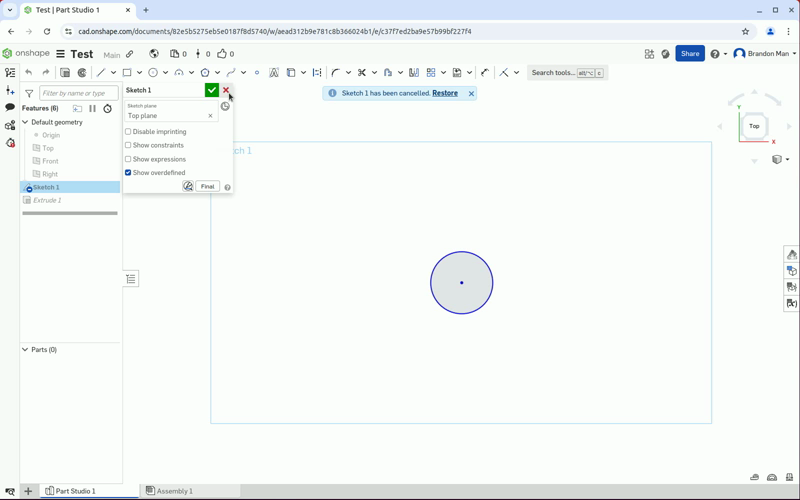
click(229, 92)
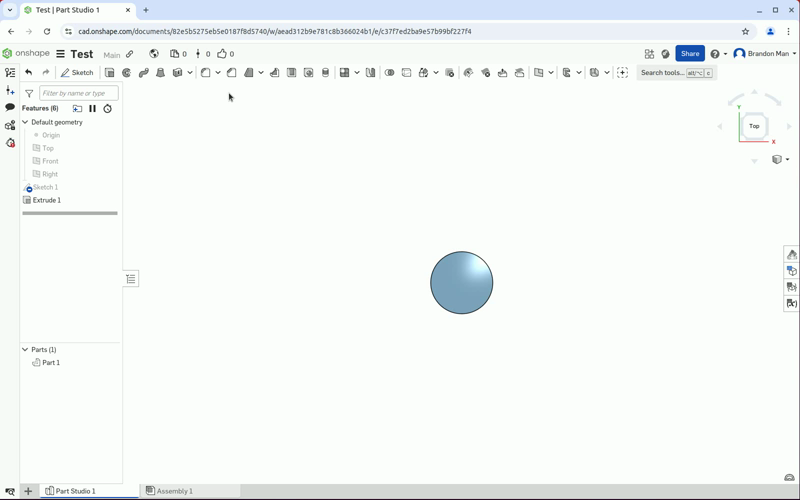
mouse_move(541, 75)
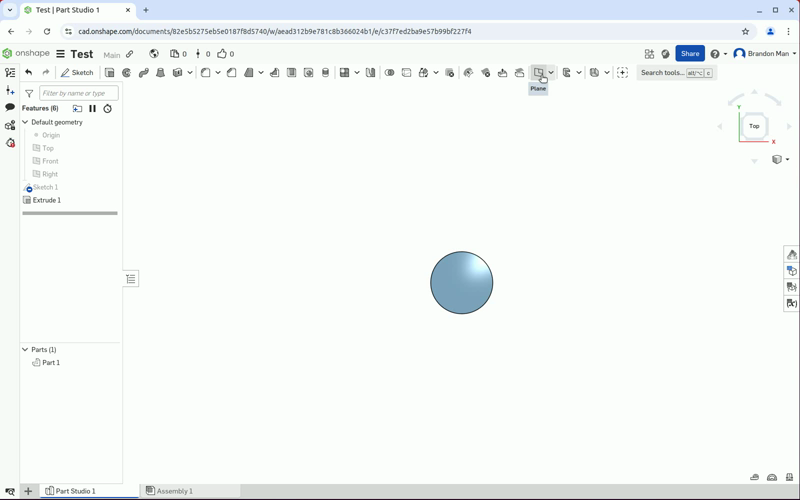
click(541, 75)
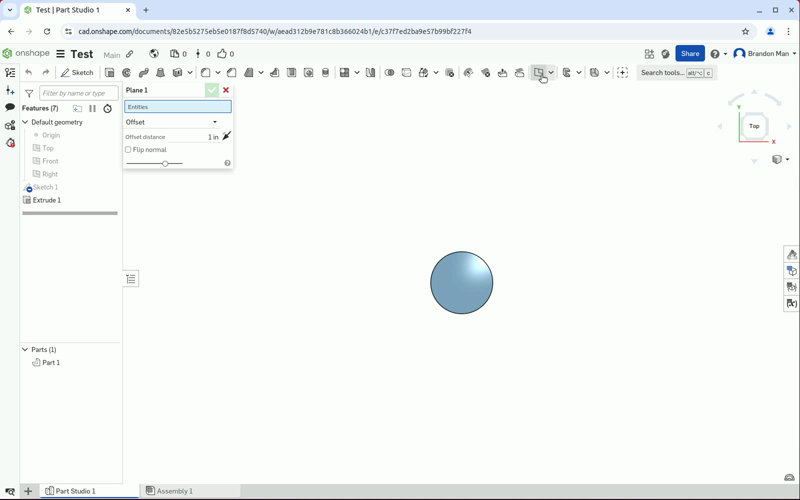
mouse_move(73, 150)
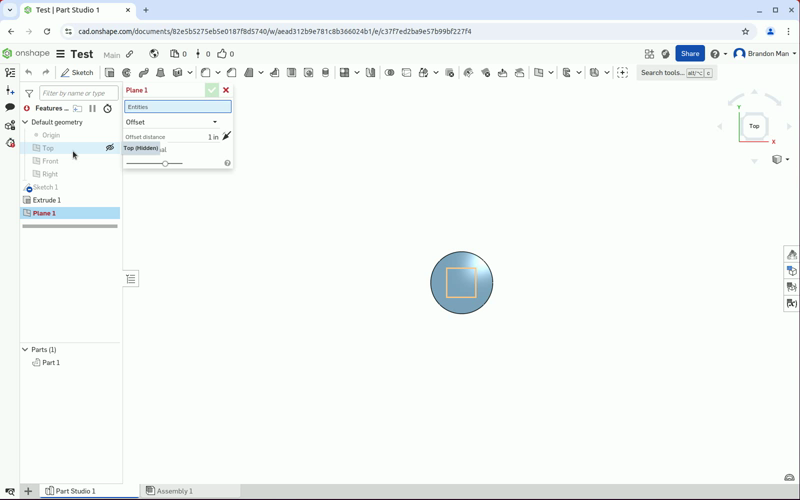
click(73, 150)
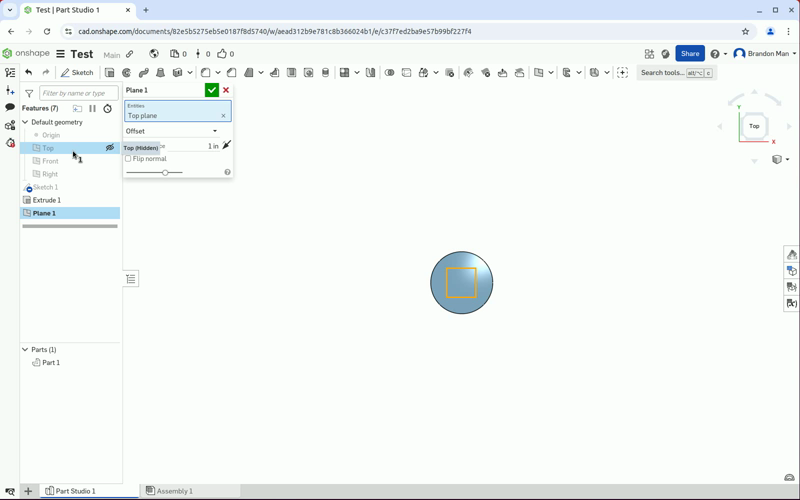
key(tab, 2)
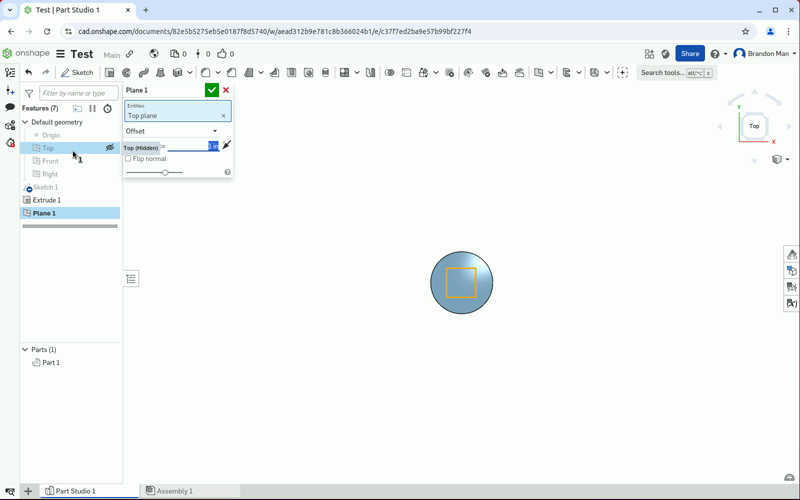
text(21.66)
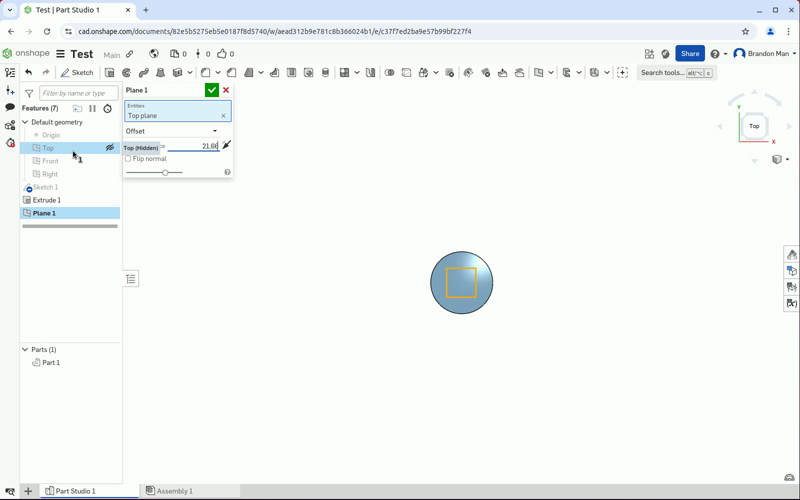
key(enter, 2)
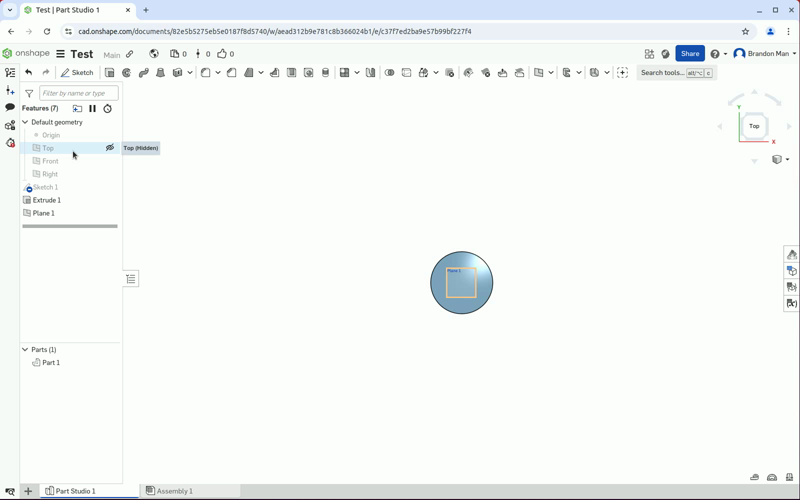
key(shift+s)
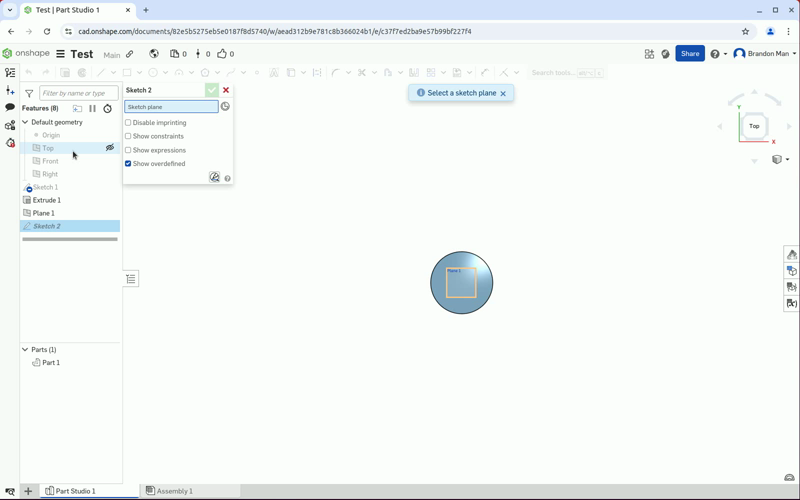
mouse_move(73, 215)
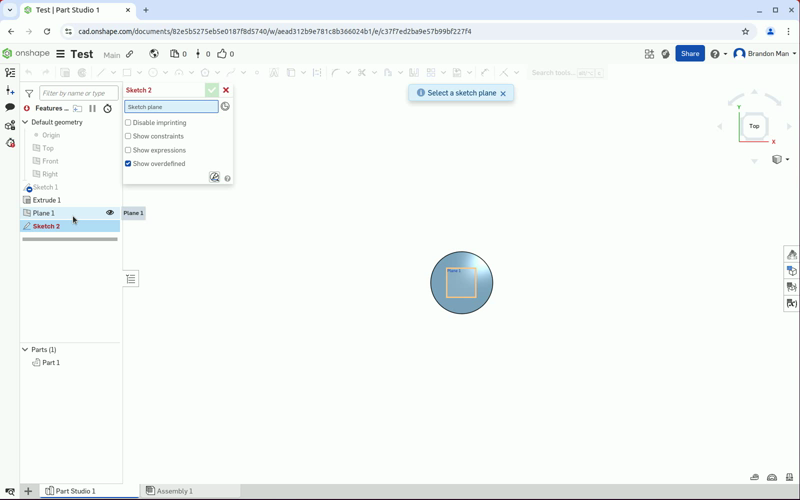
click(73, 215)
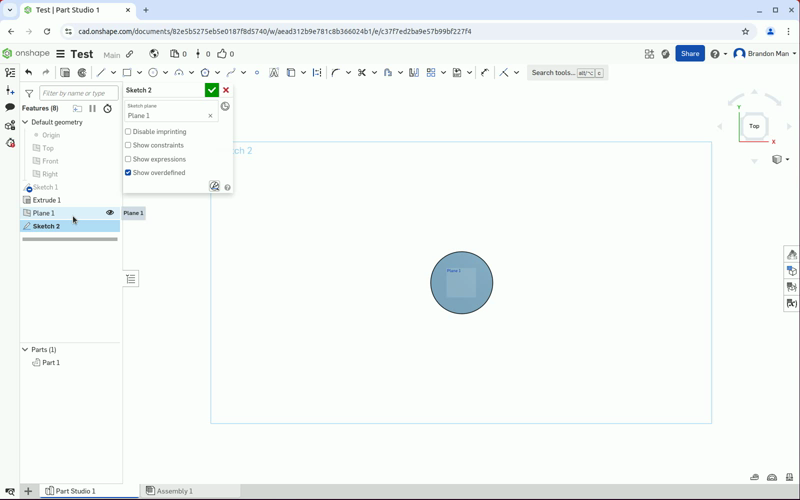
mouse_move(73, 352)
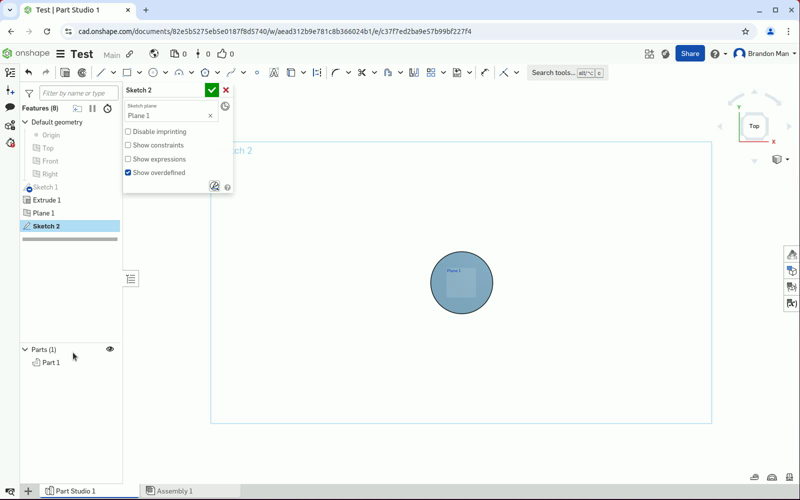
key(y)
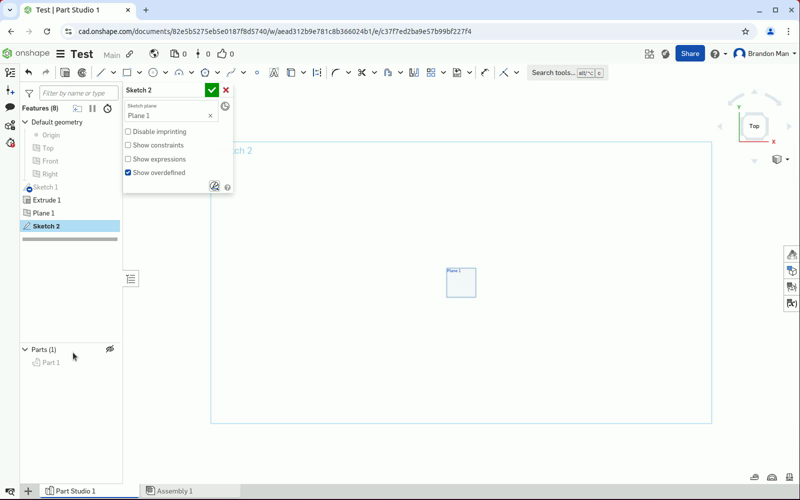
key(l)
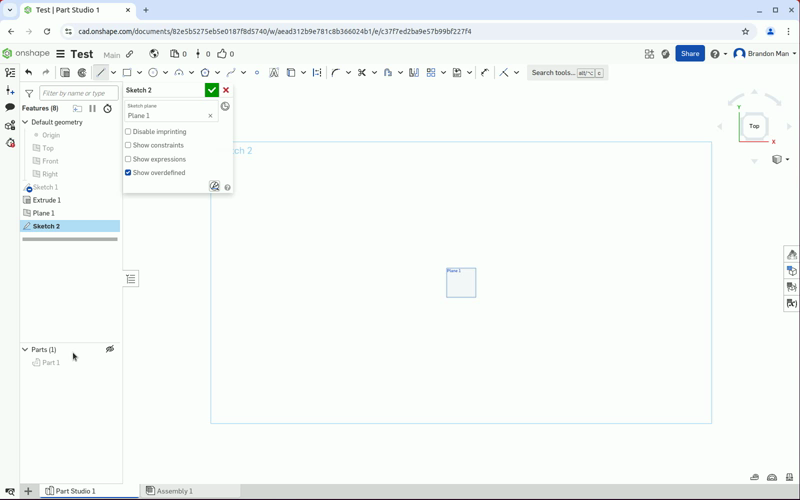
key_down(shift)
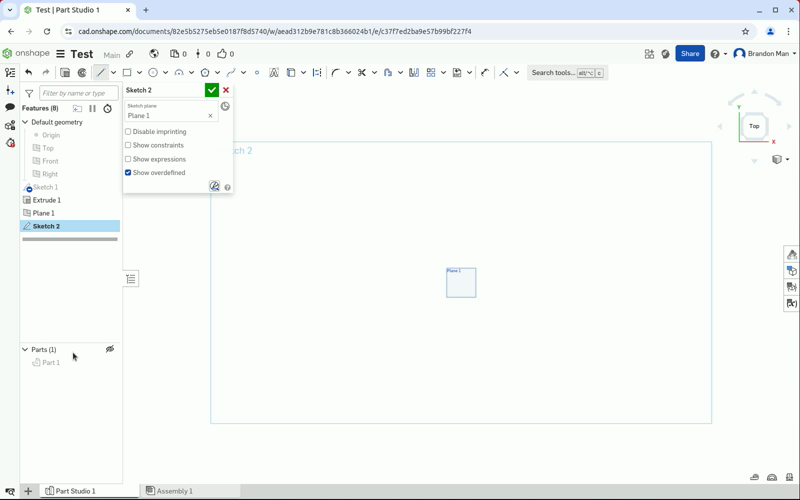
mouse_move(445, 292)
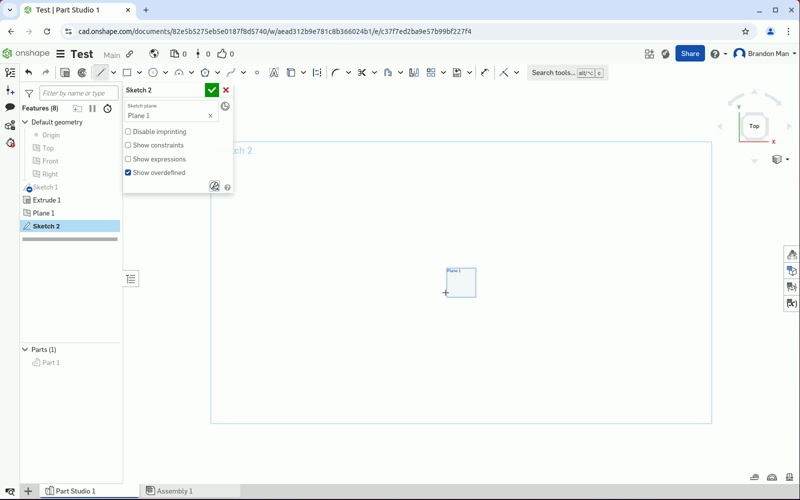
click(445, 292)
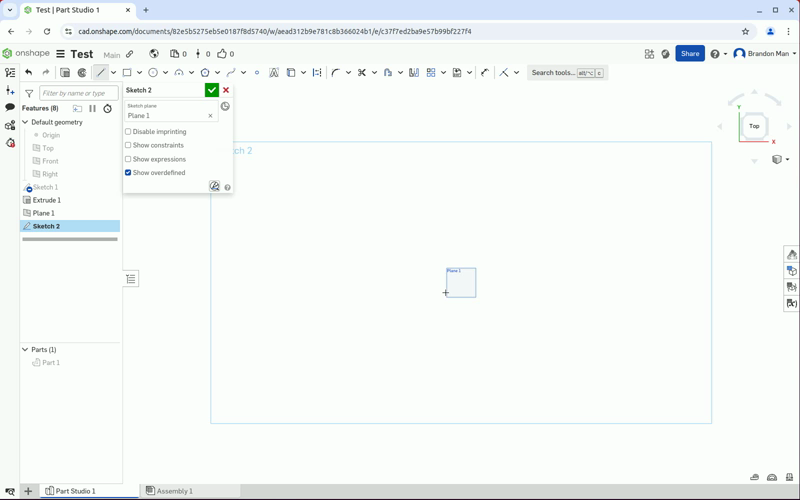
key_up(shift)
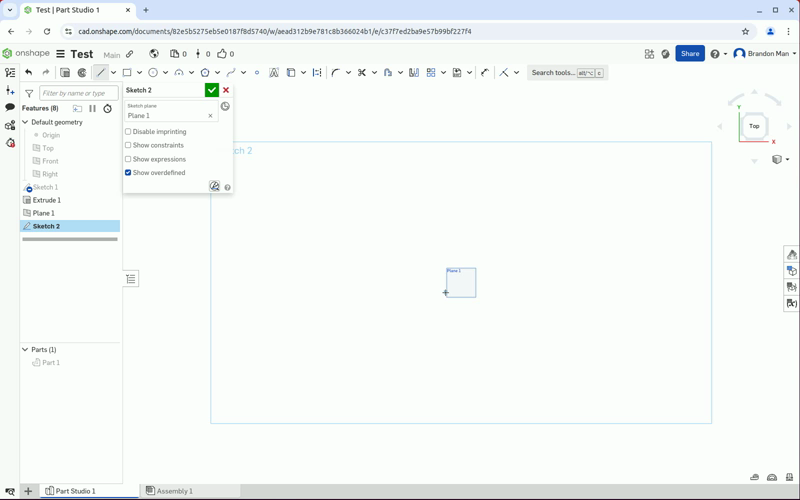
key_down(shift)
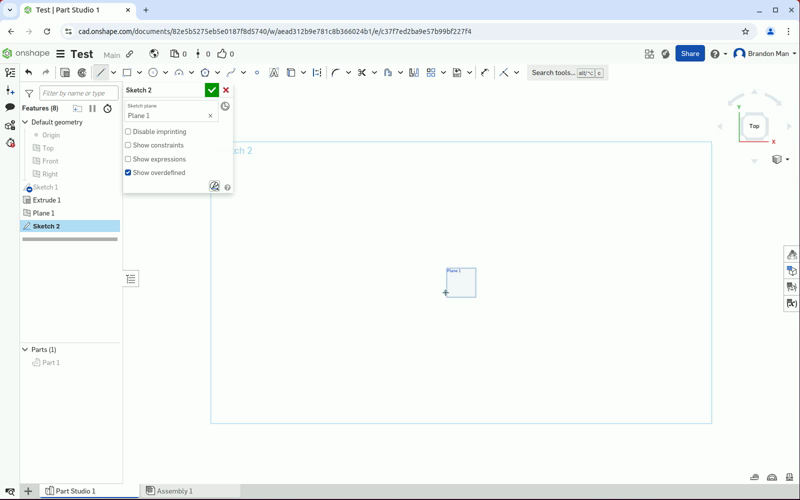
mouse_move(475, 292)
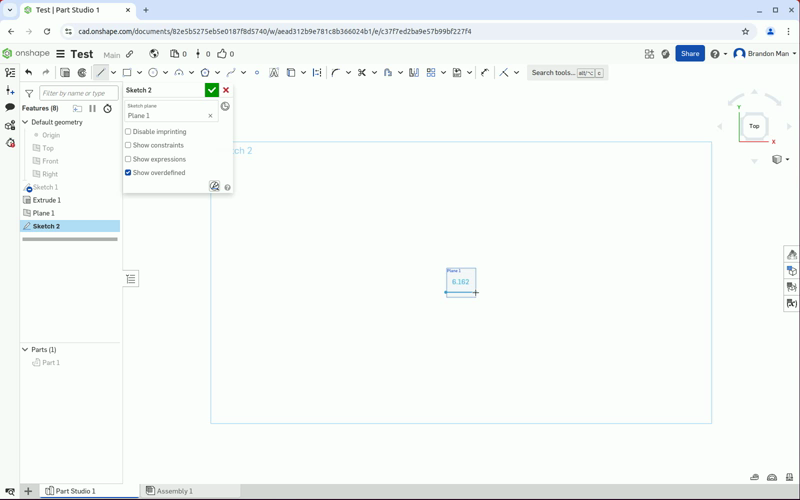
mouse_move(475, 292)
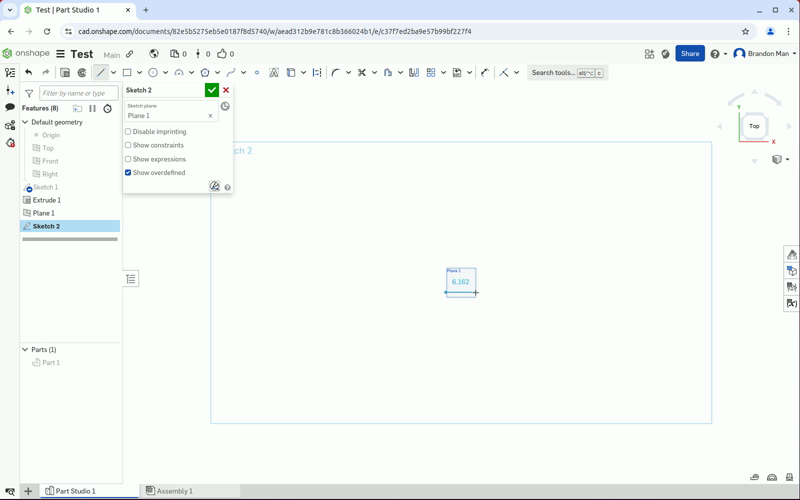
click(475, 292)
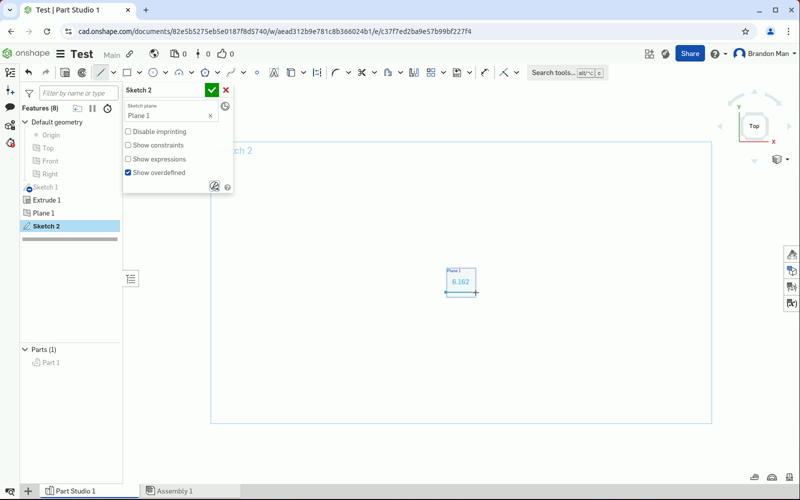
key_up(shift)
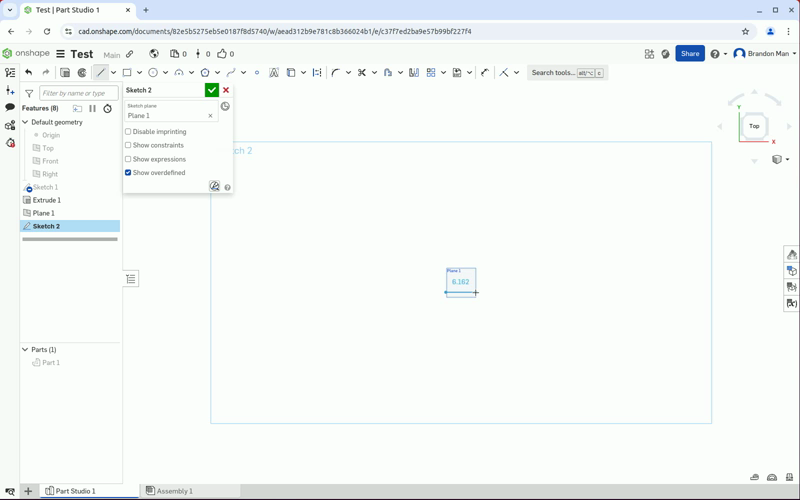
key_down(shift)
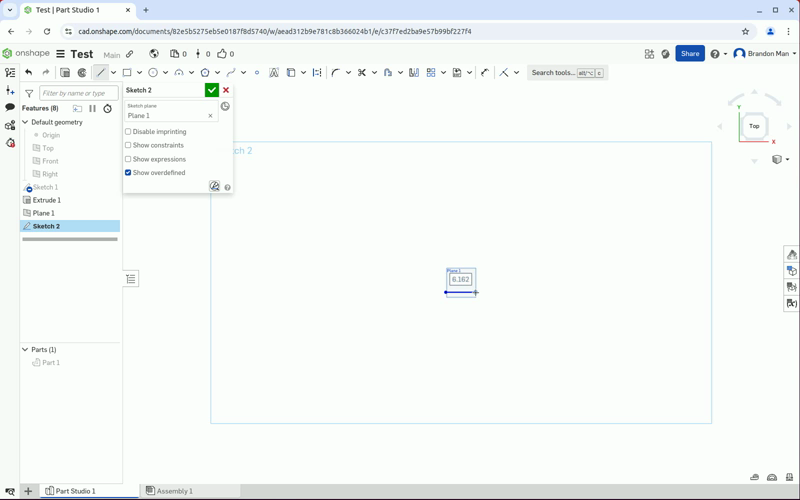
mouse_move(505, 292)
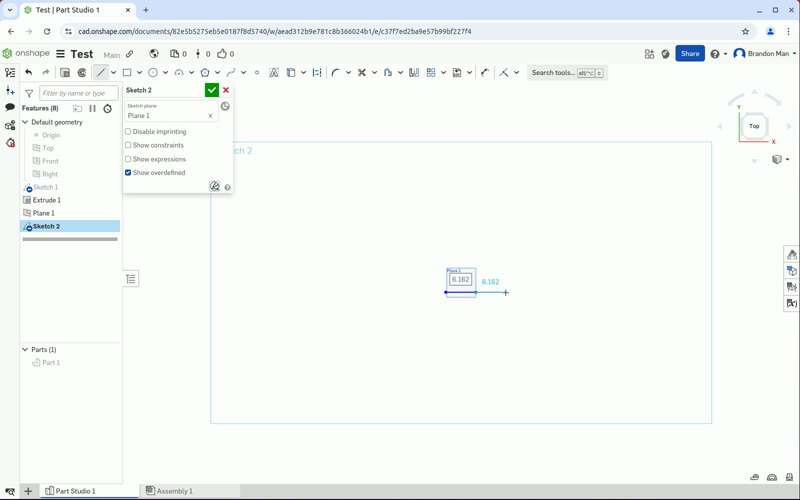
mouse_move(475, 272)
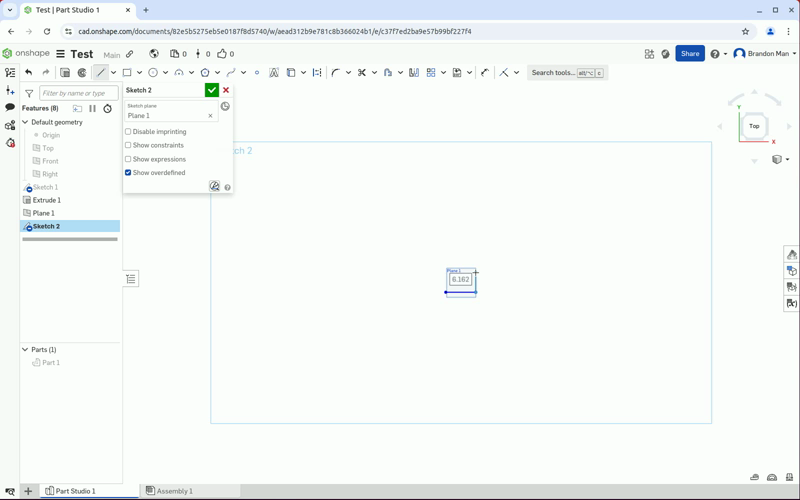
click(475, 272)
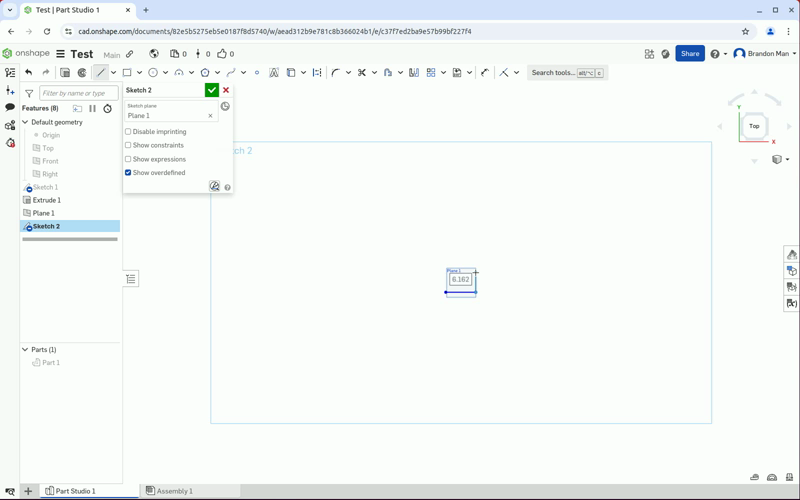
key_up(shift)
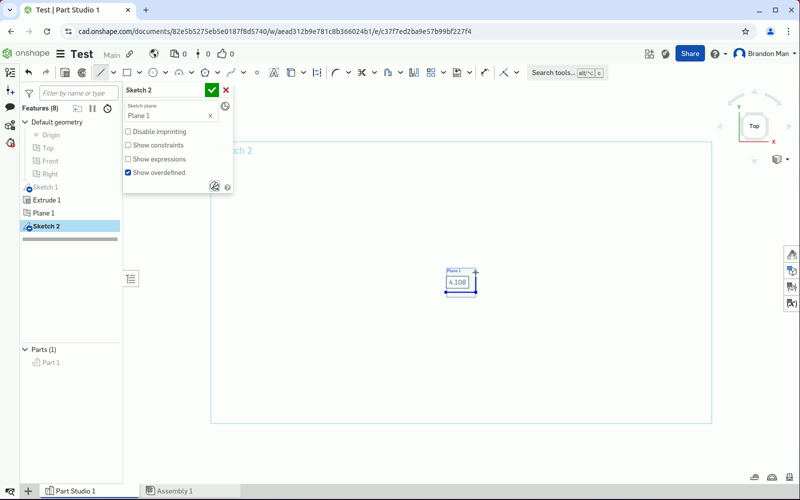
key_down(shift)
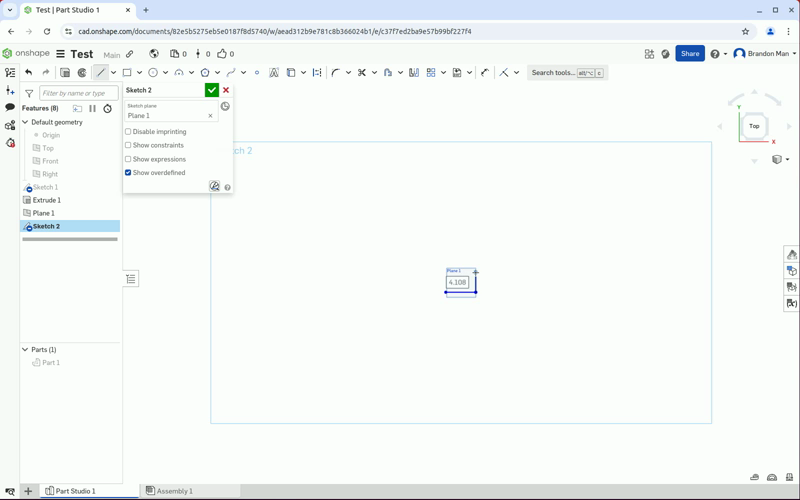
mouse_move(505, 272)
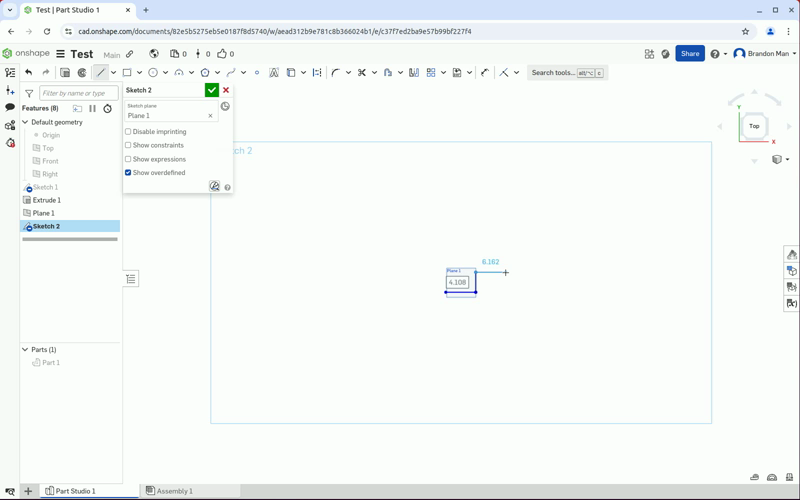
mouse_move(445, 272)
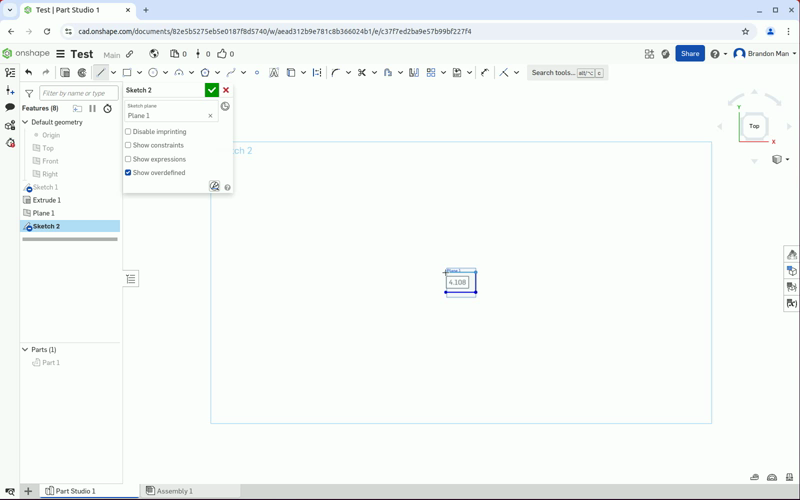
click(445, 272)
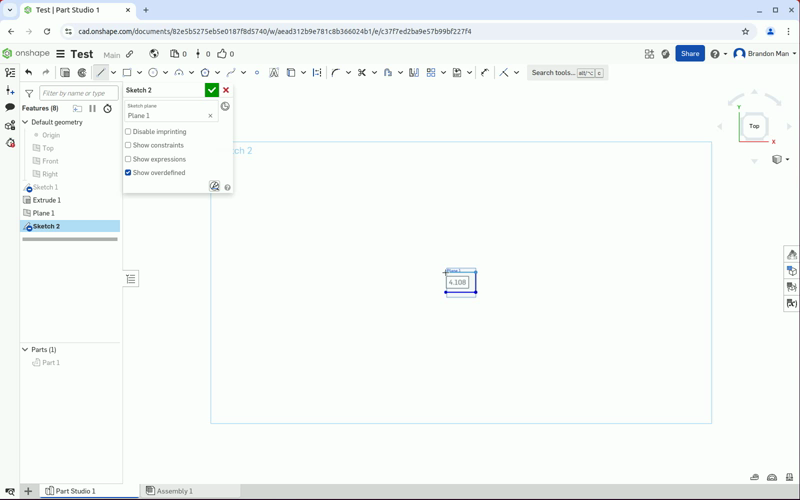
key_up(shift)
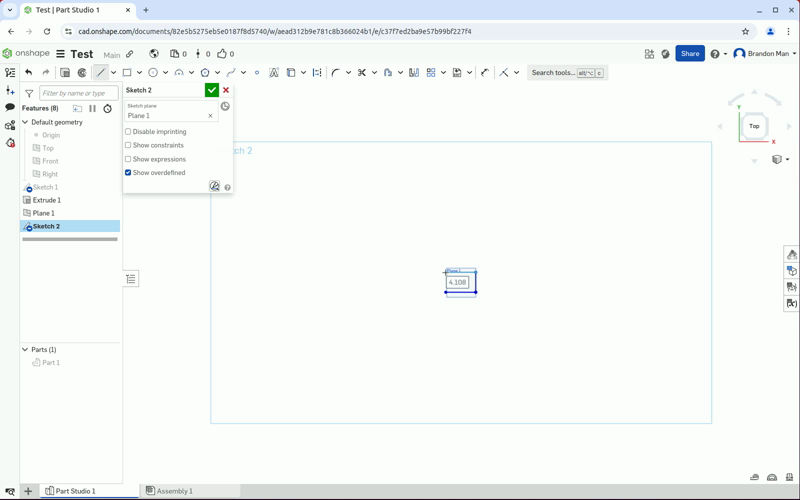
mouse_move(475, 272)
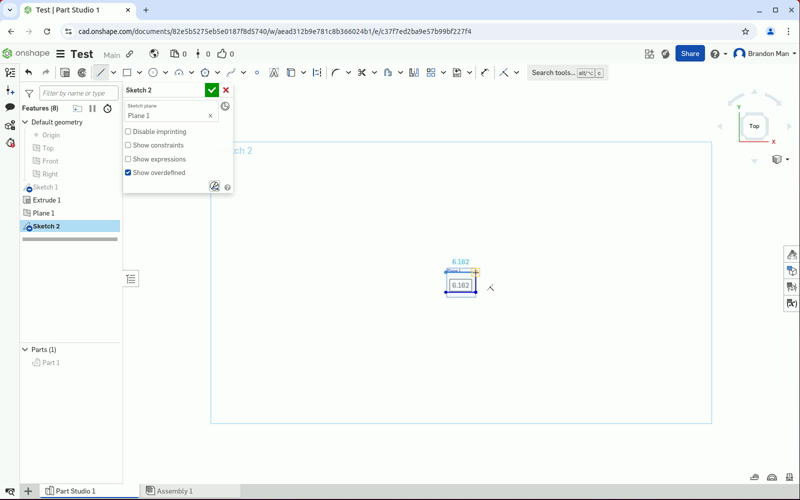
key_down(shift)
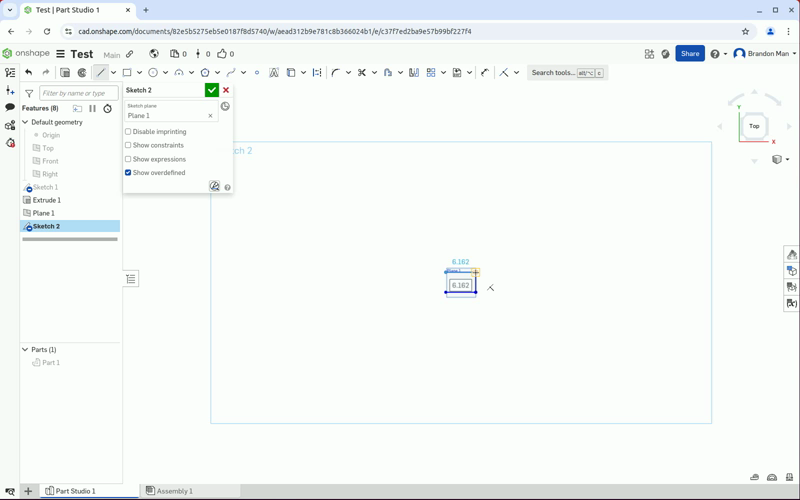
mouse_move(445, 292)
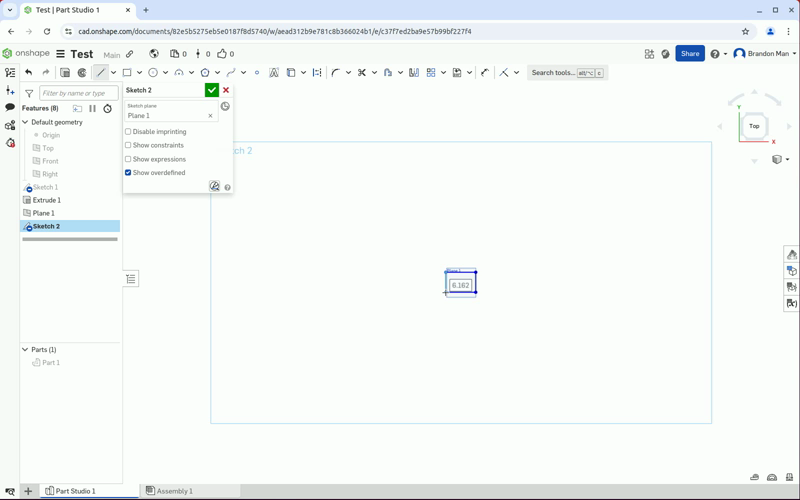
key_up(shift)
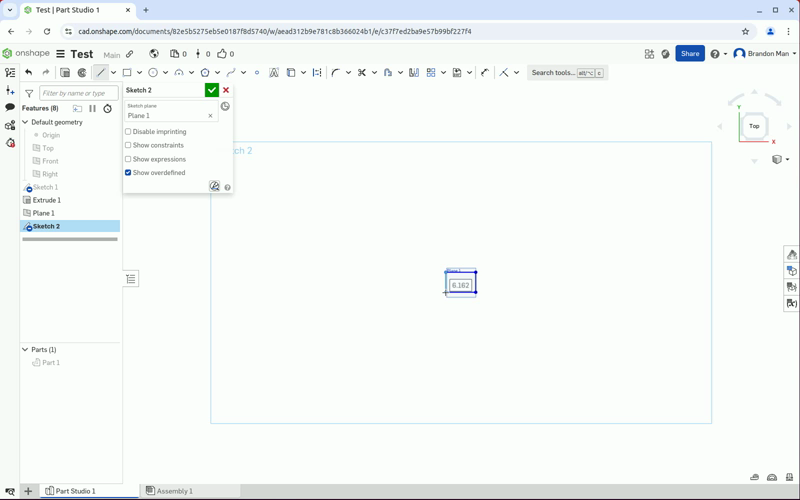
click(445, 292)
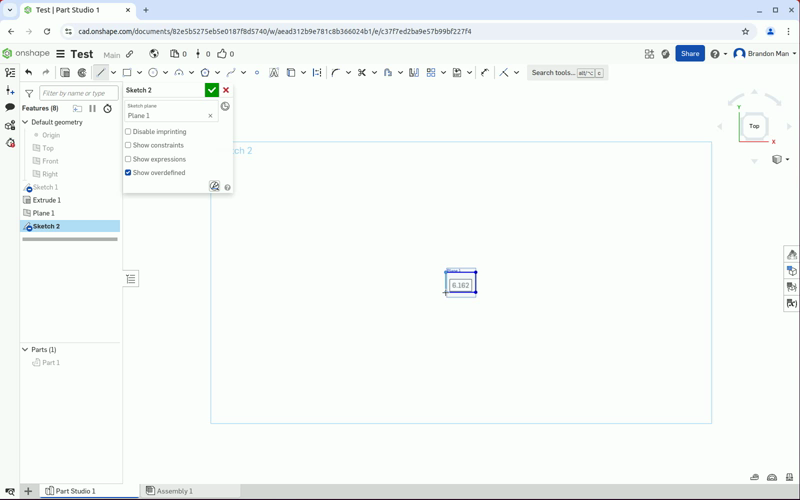
key(esc)
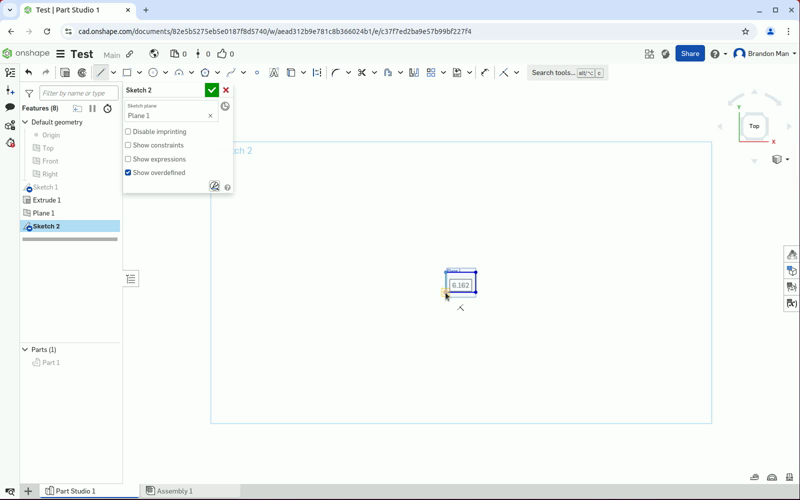
mouse_move(467, 280)
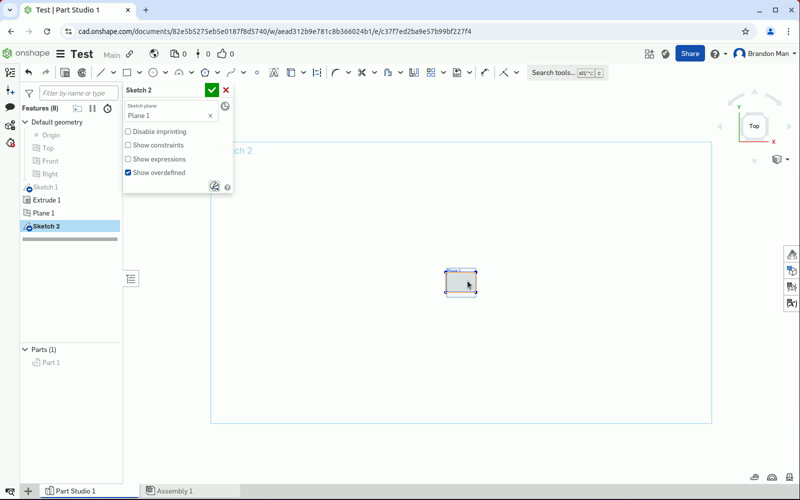
scroll(6)
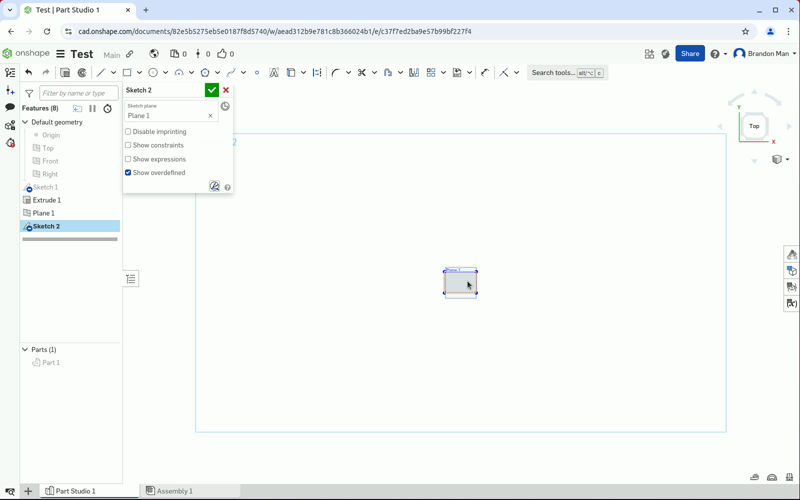
scroll(6)
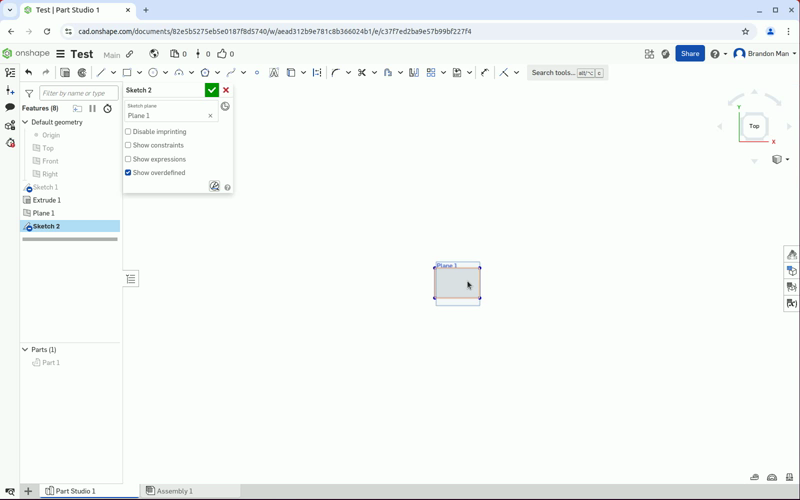
scroll(6)
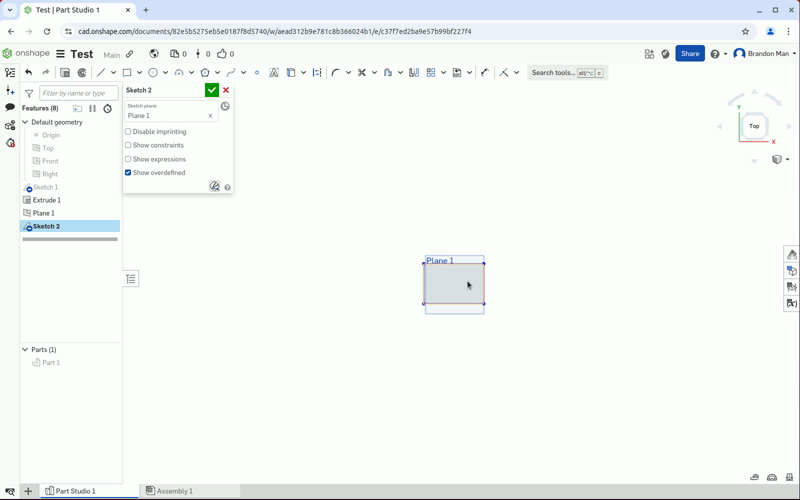
scroll(6)
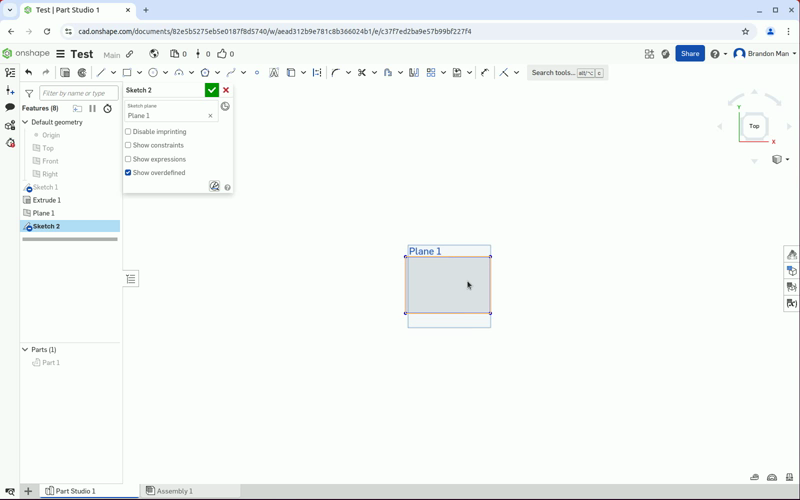
scroll(6)
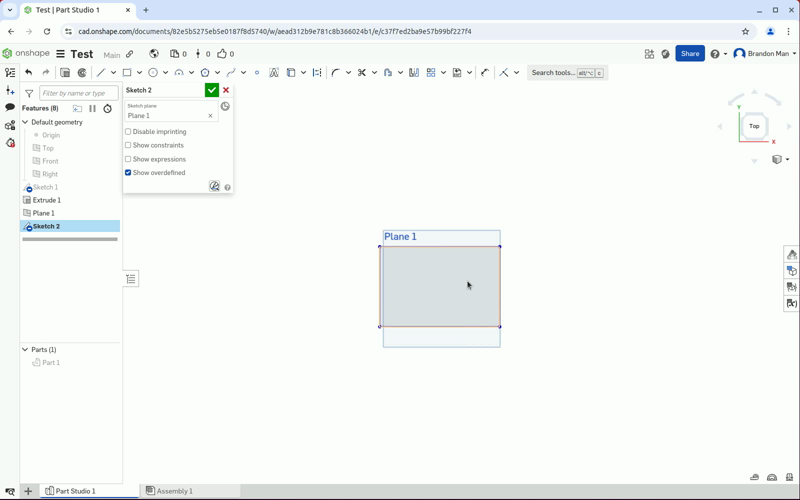
scroll(6)
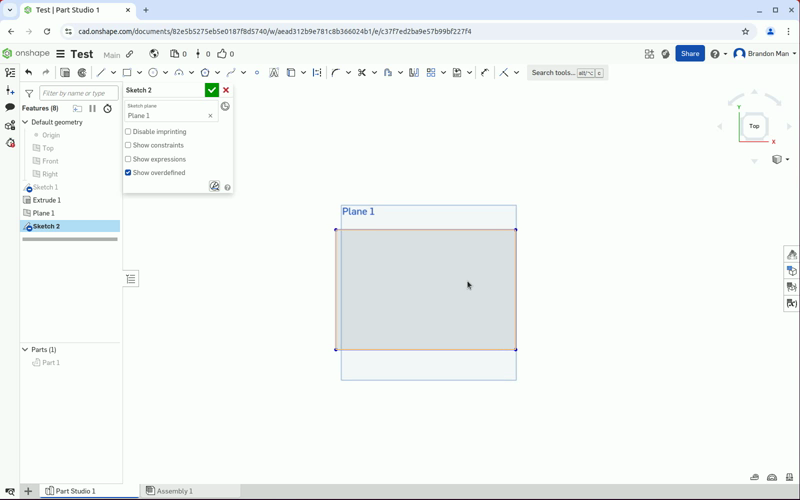
scroll(6)
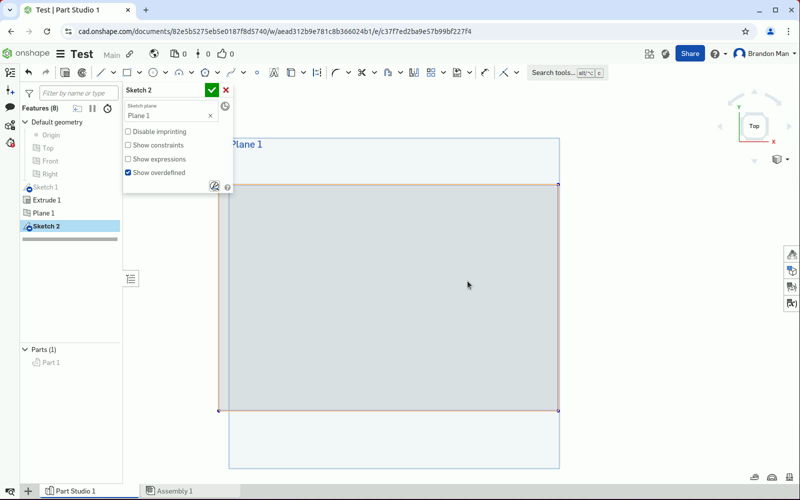
click(467, 280)
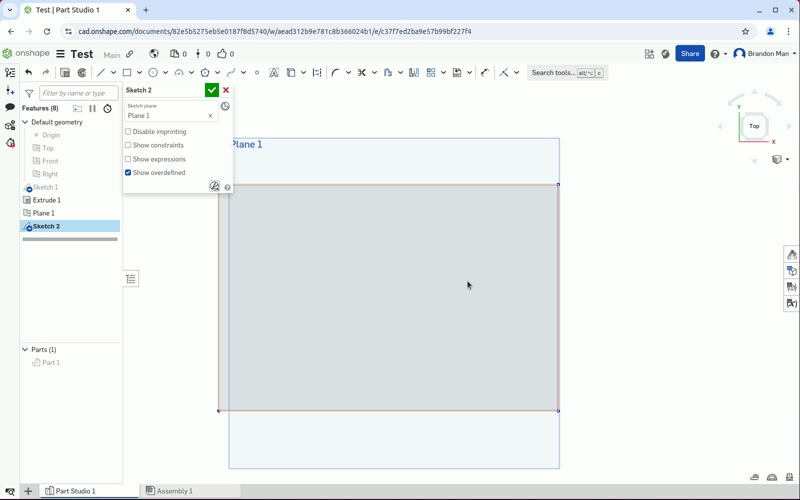
scroll(-6)
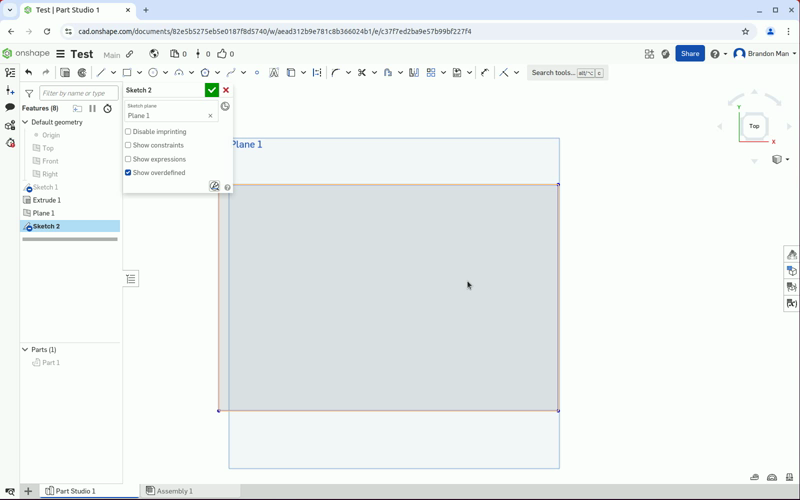
scroll(-6)
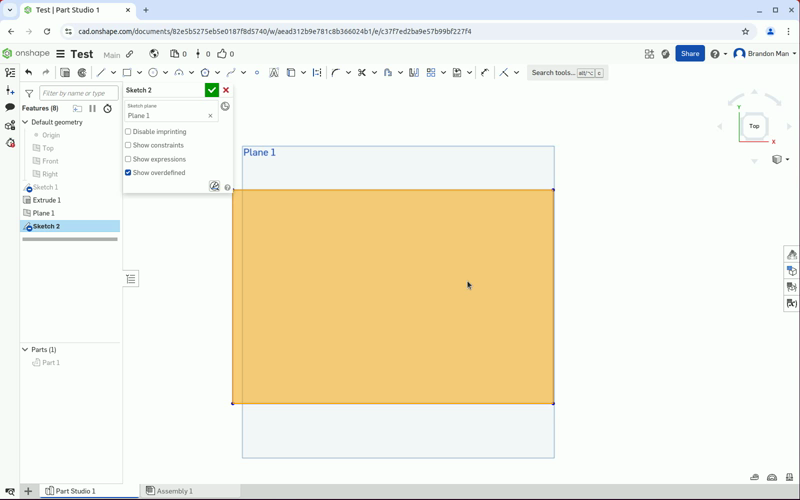
scroll(-6)
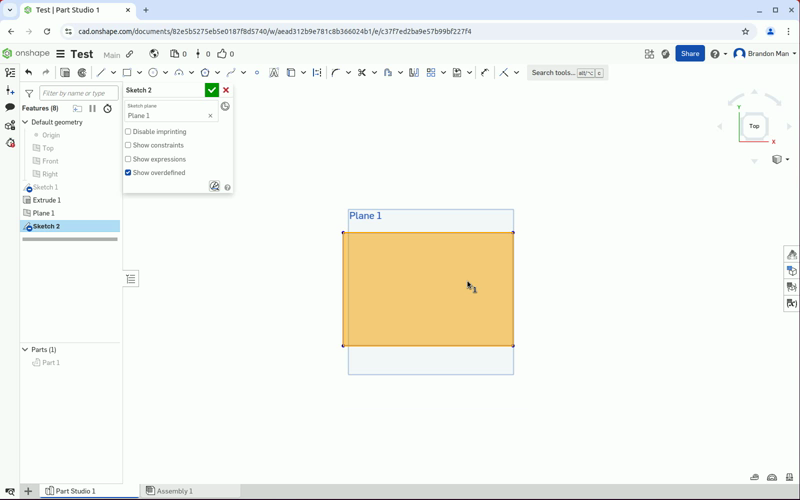
scroll(-6)
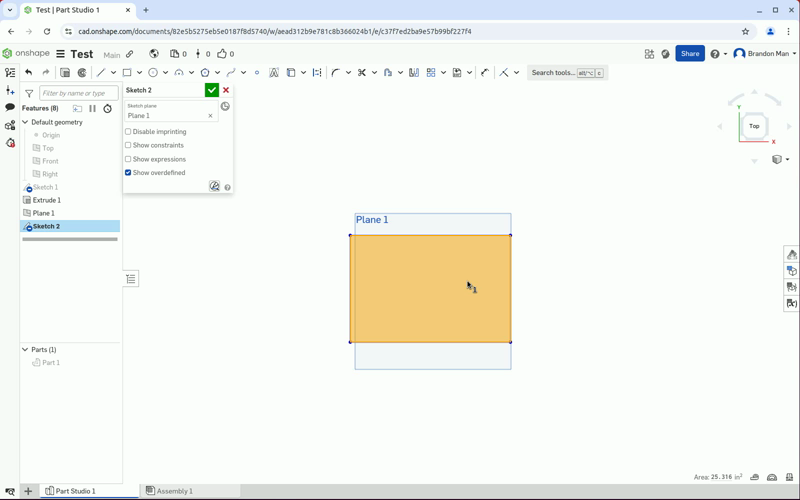
scroll(-6)
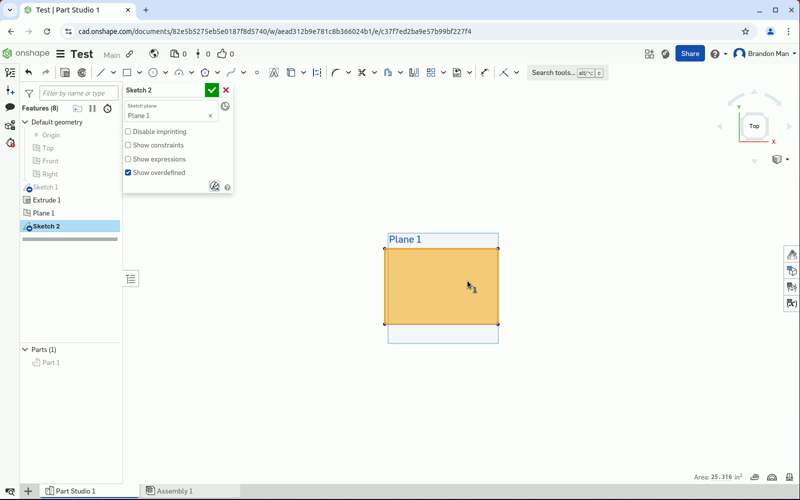
scroll(-6)
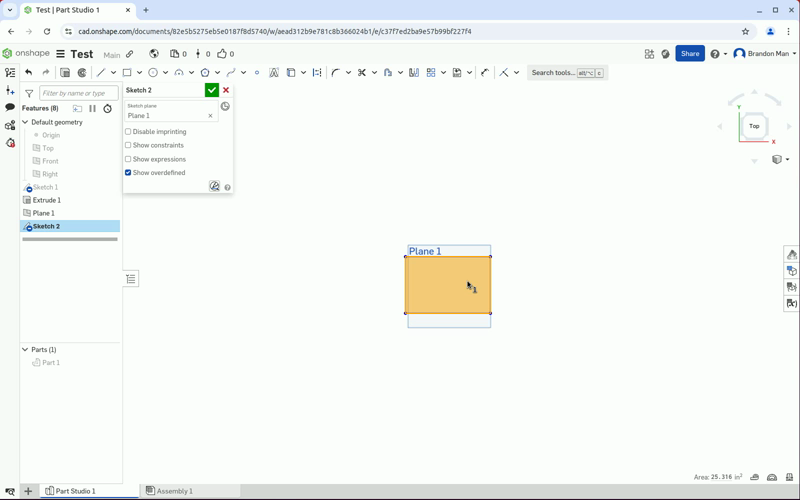
scroll(-6)
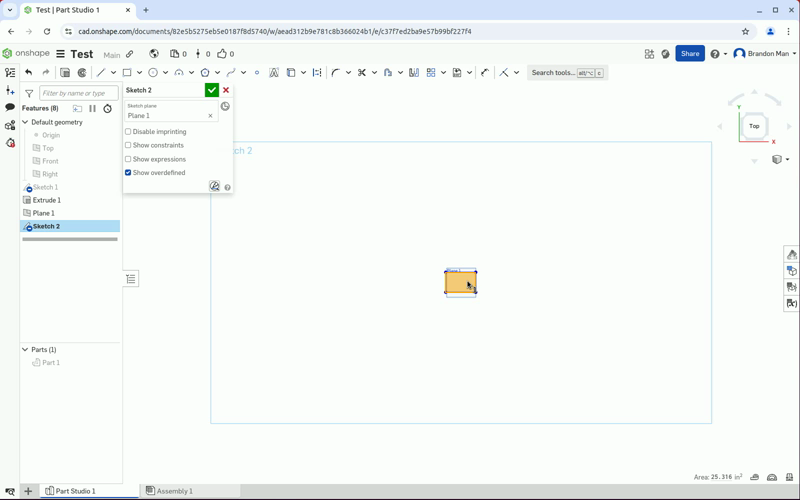
mouse_move(73, 352)
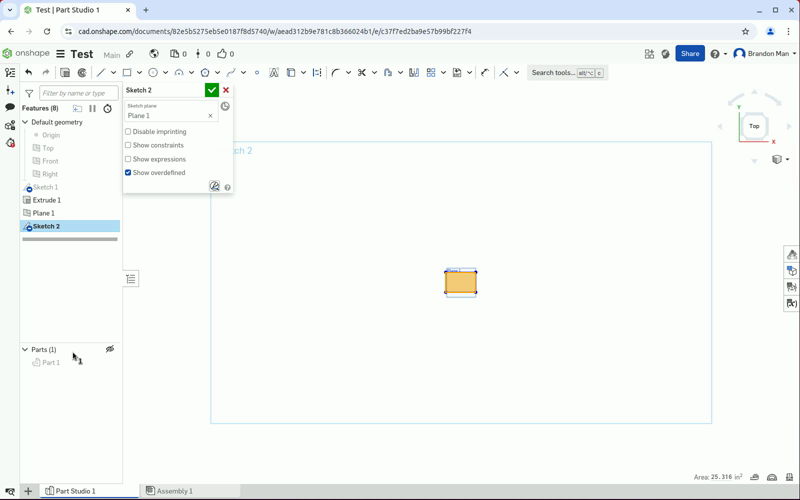
key(shift+y)
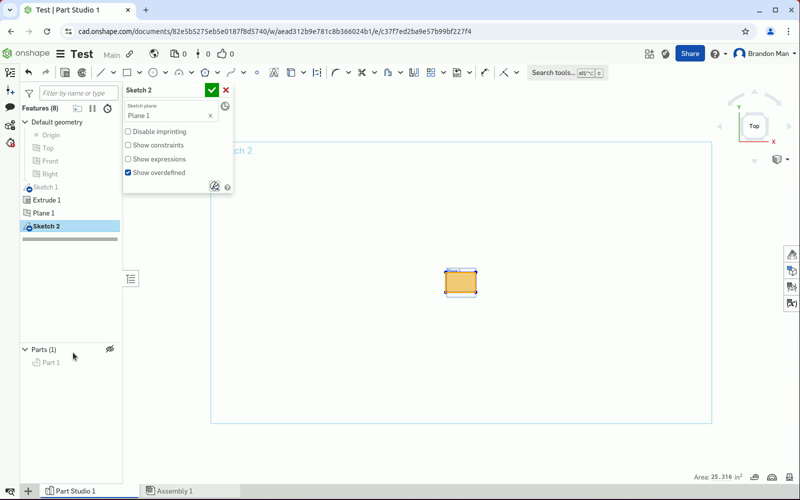
key(shift+e)
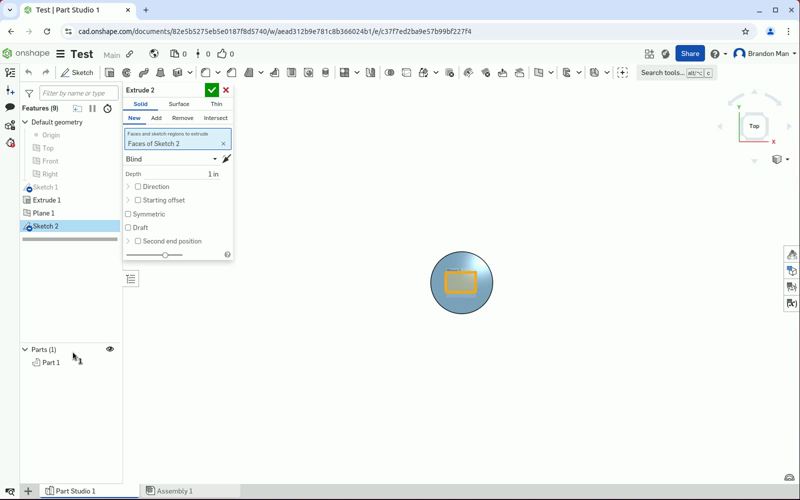
mouse_move(143, 106)
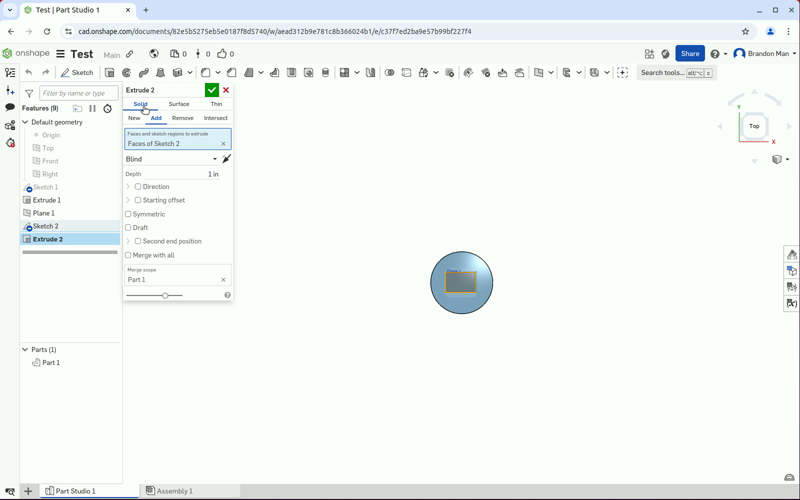
click(143, 106)
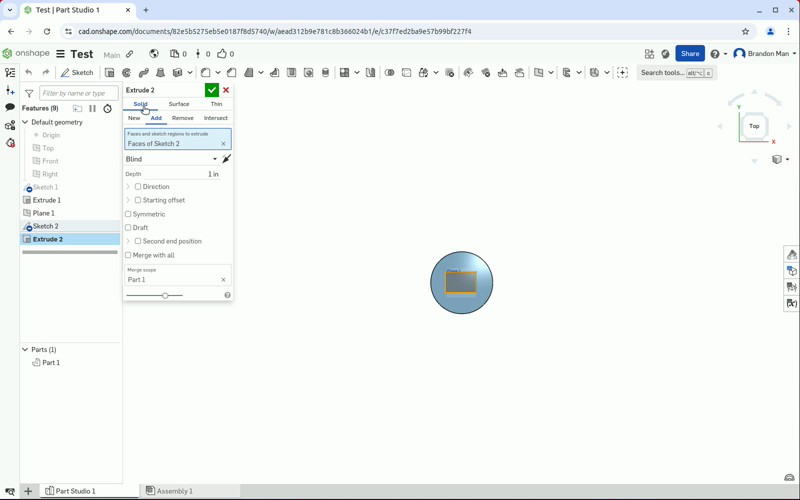
mouse_move(186, 120)
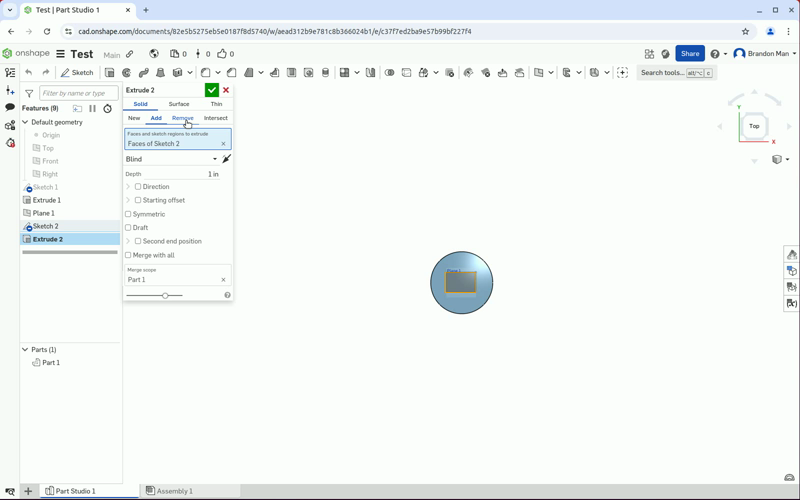
click(186, 120)
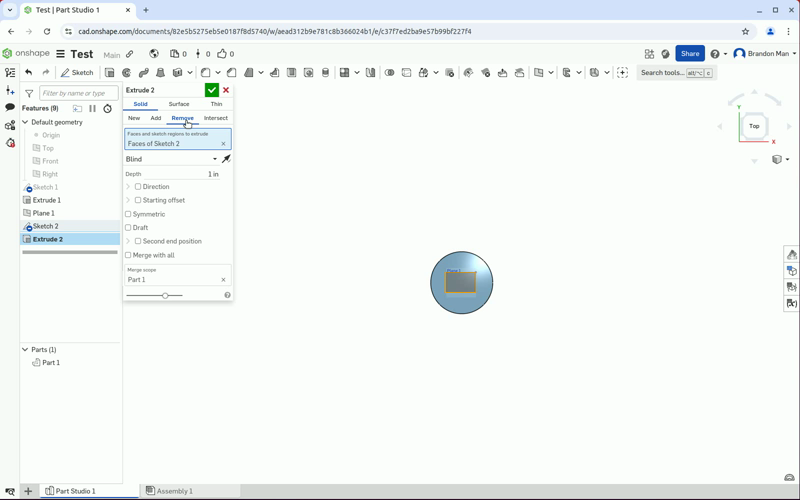
key(tab, 4)
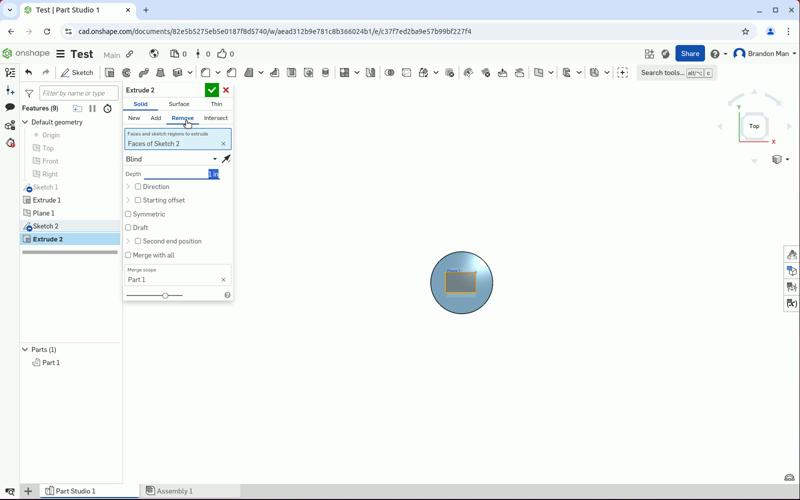
text(28.404)
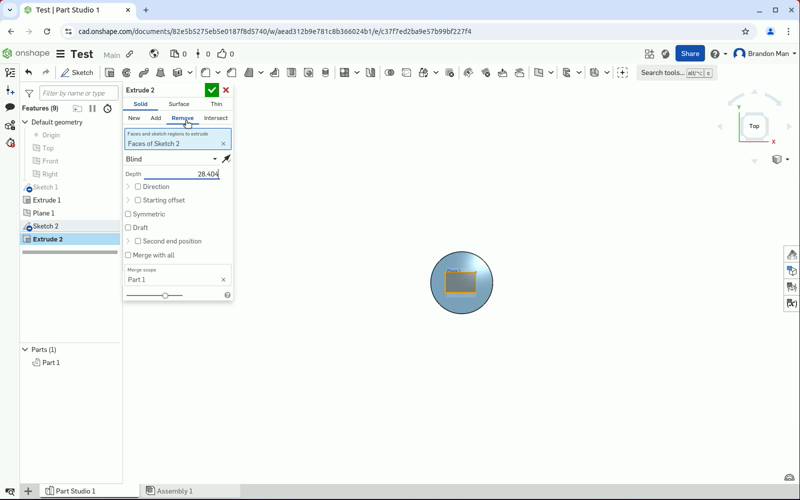
key(tab, 6)
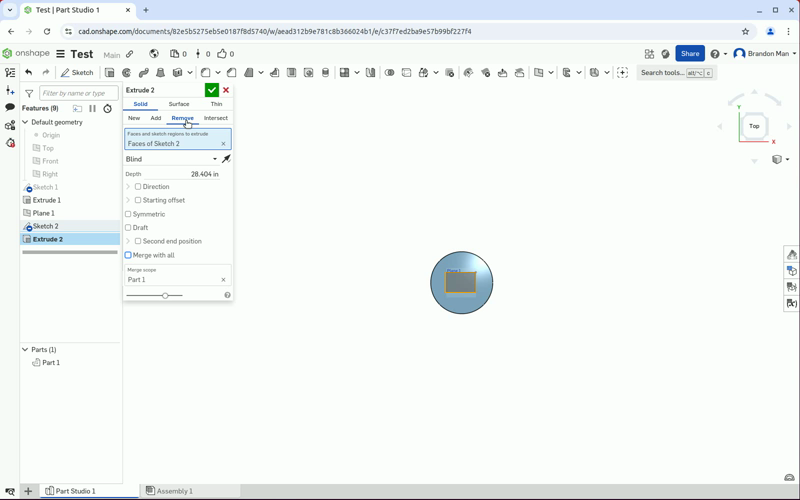
key(space)
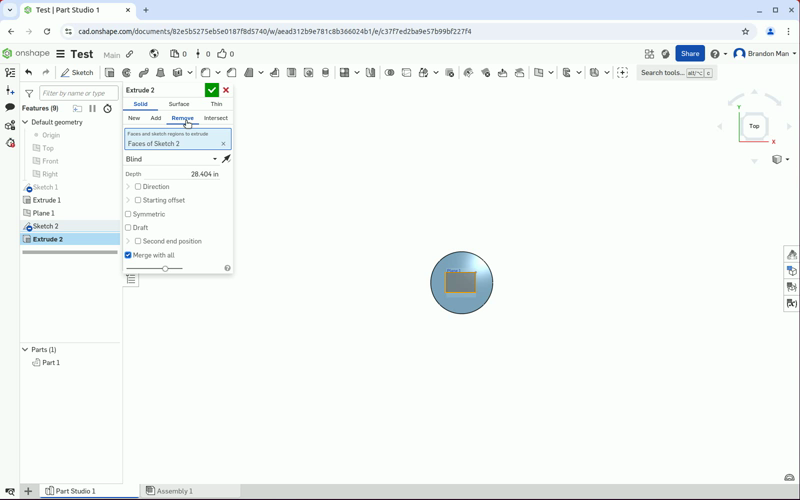
key(enter)
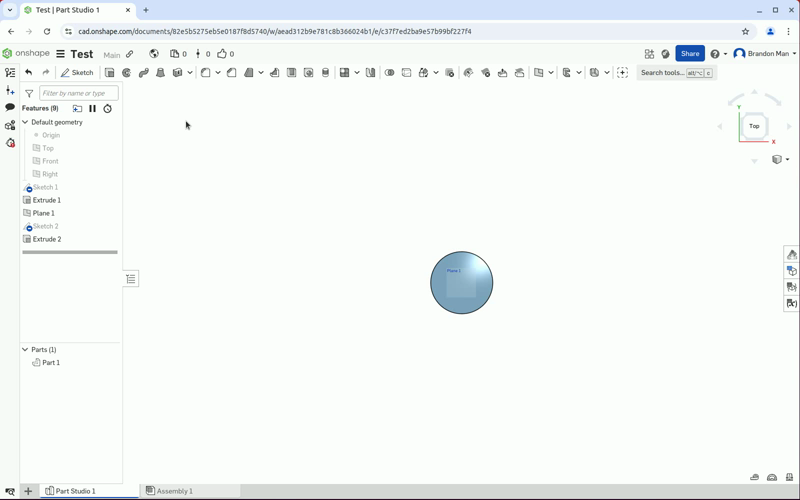
key(shift+h)
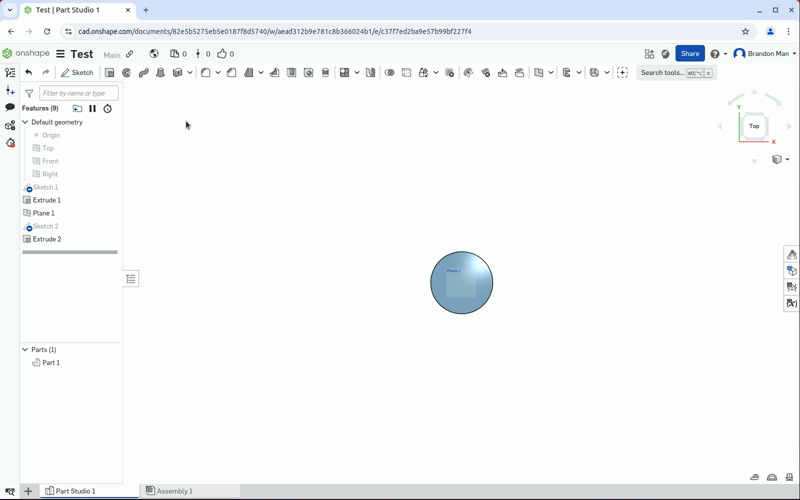
key(shift+h)
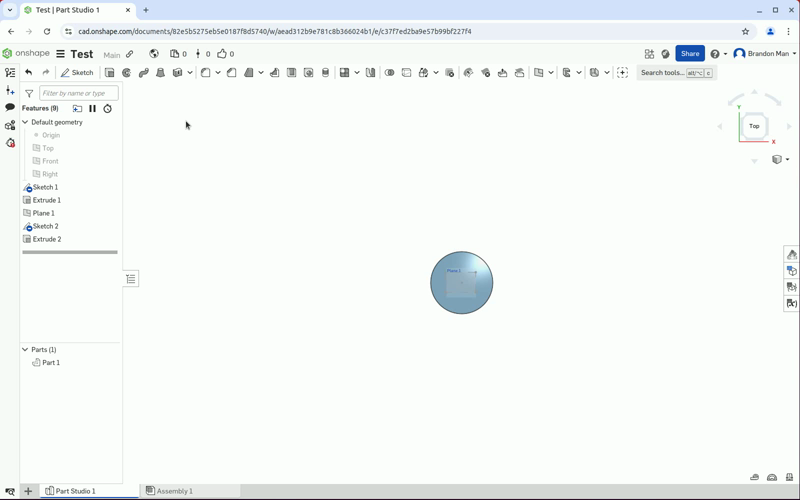
key(shift+7)
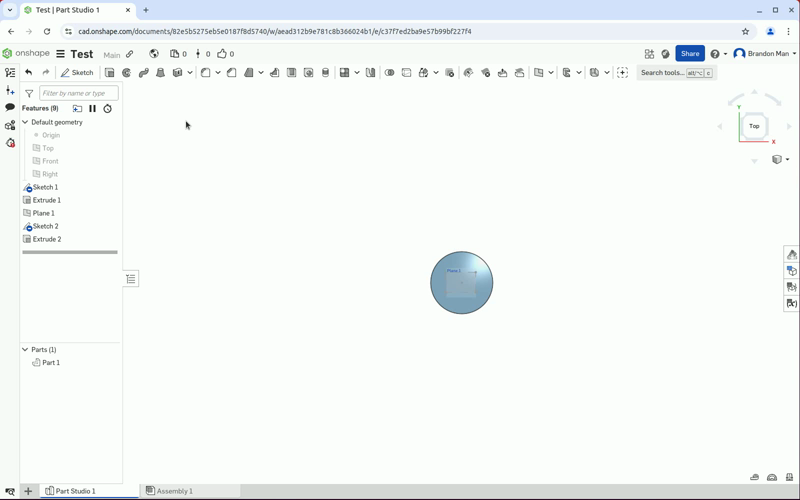
key(up, 3)
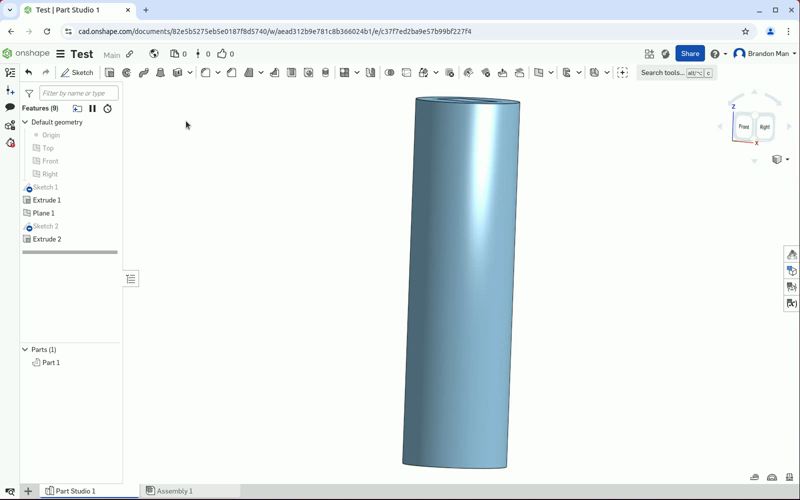
key(left, 3)
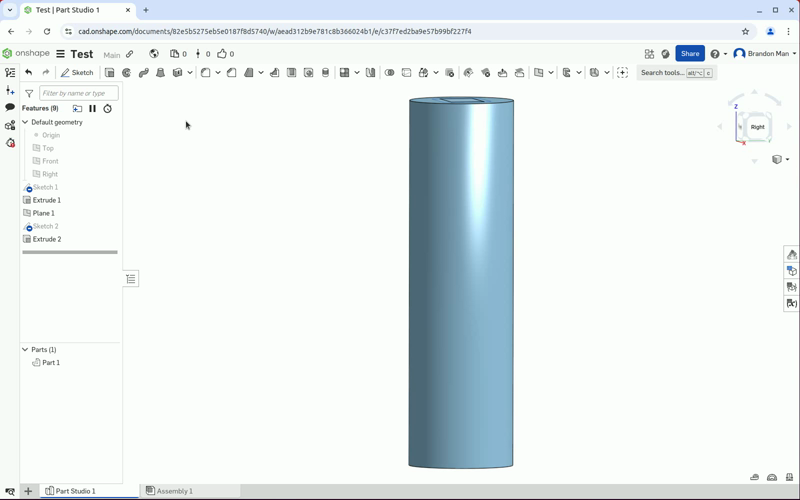
key(right, 3)
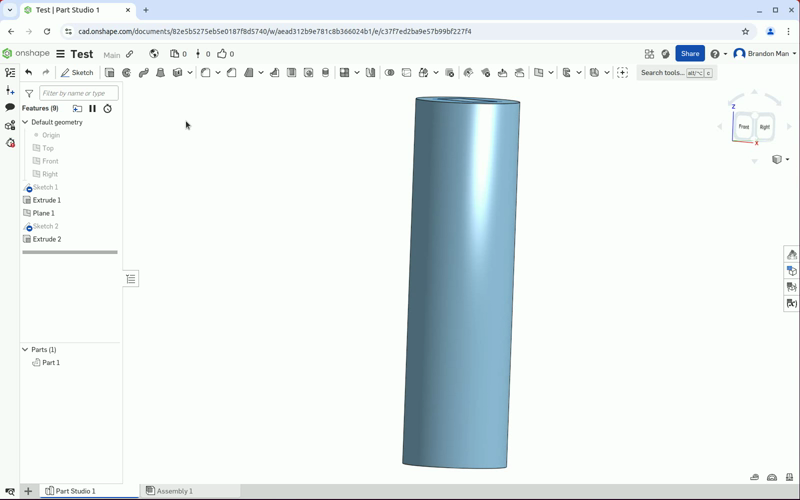
key(down, 3)
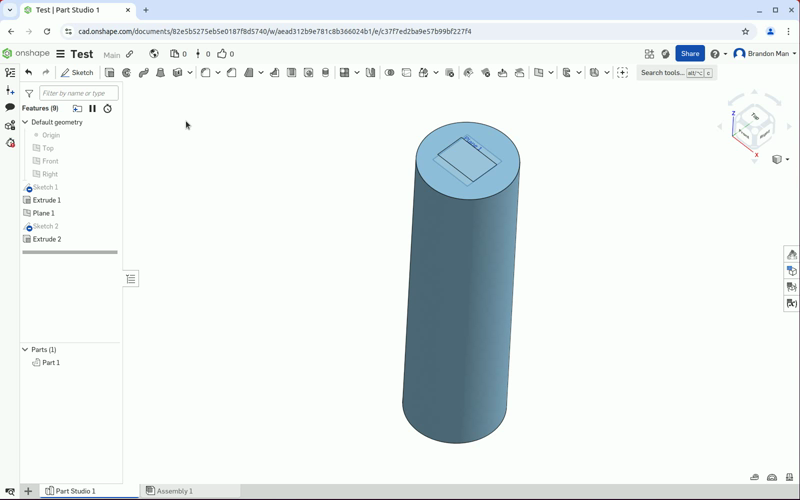
mouse_move(73, 189)
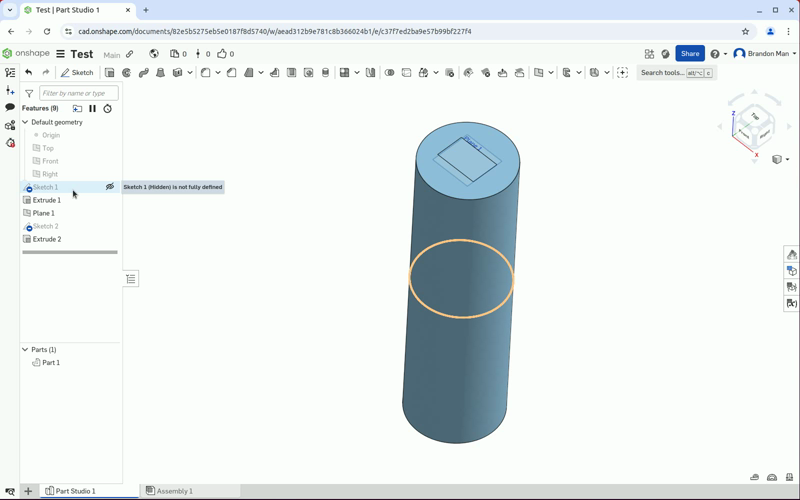
click(73, 189)